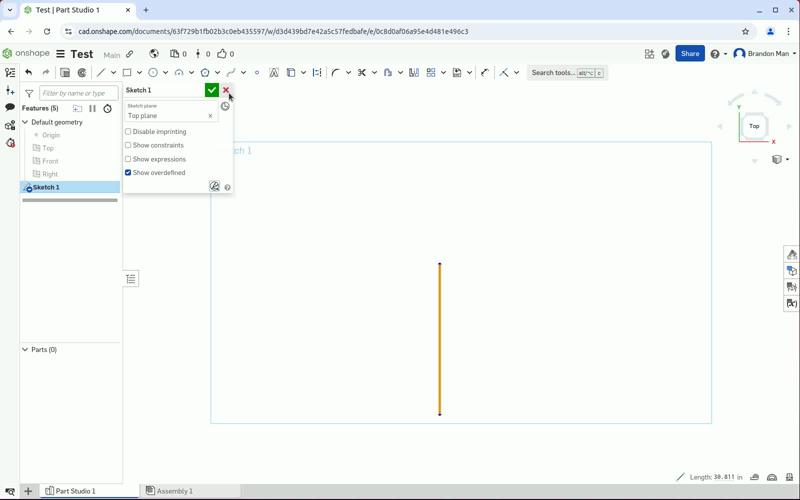
key(shift+h)
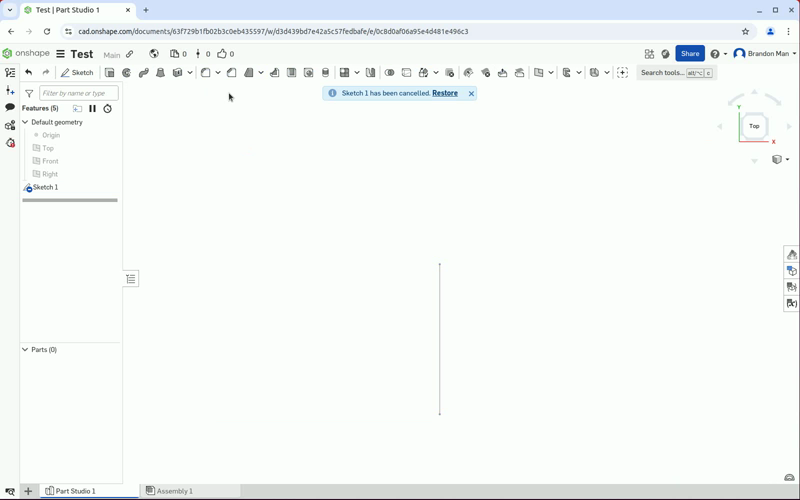
key(shift+s)
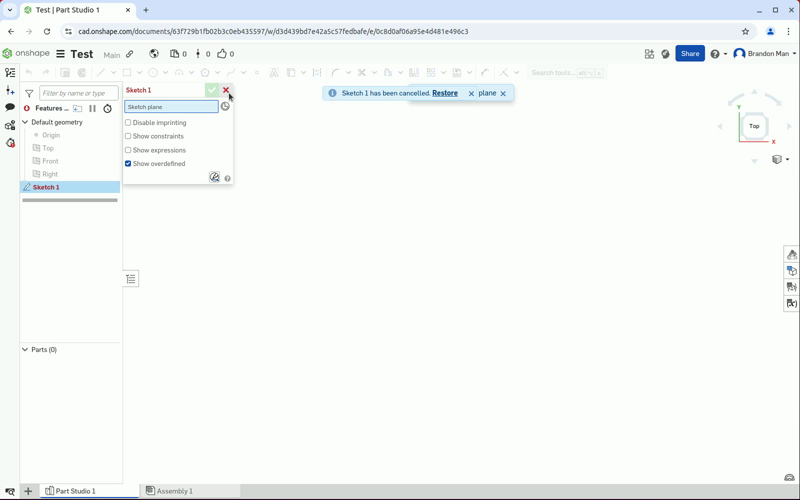
mouse_move(73, 150)
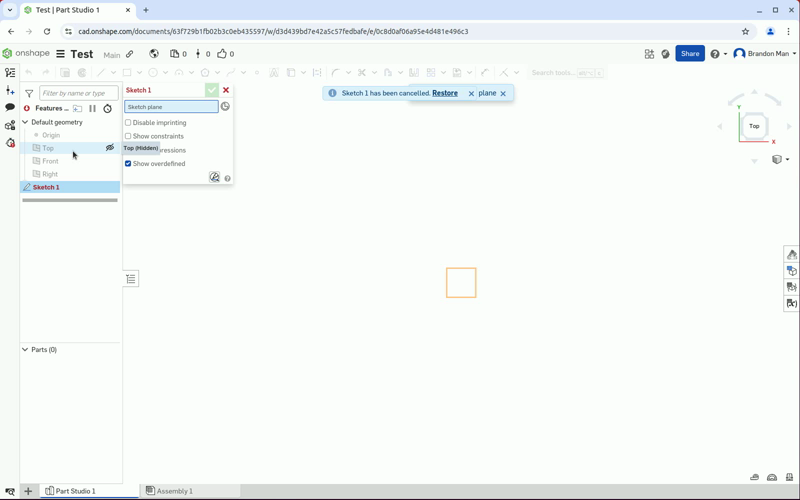
click(73, 150)
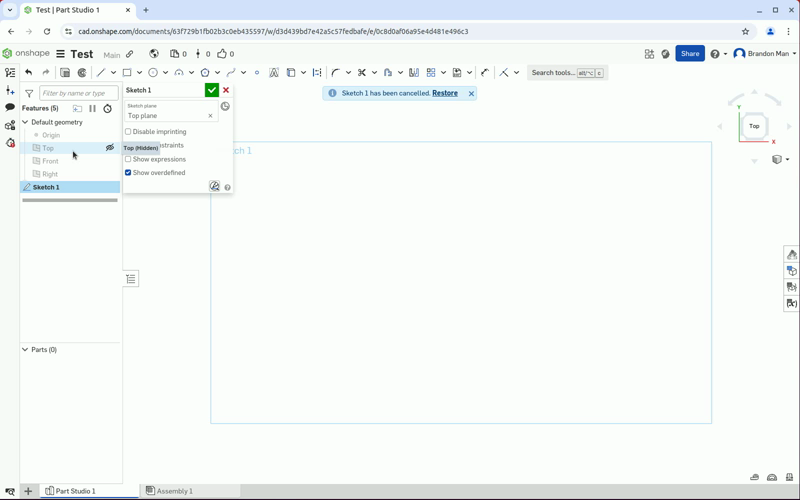
mouse_move(73, 352)
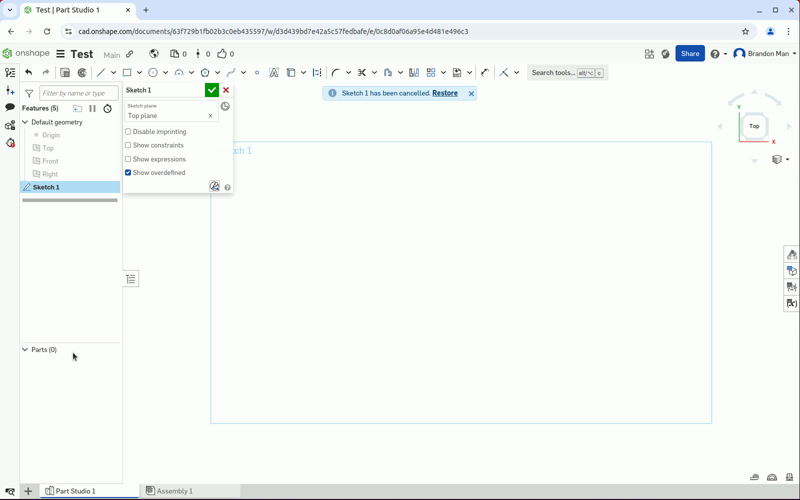
key(y)
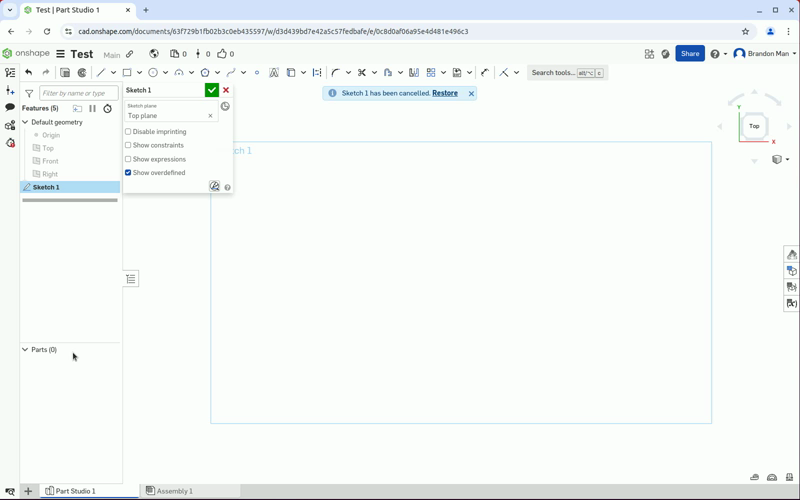
key(l)
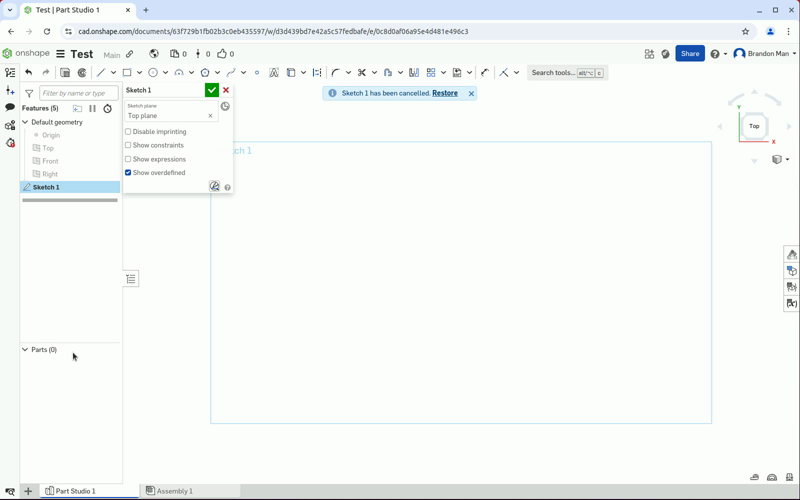
key_down(shift)
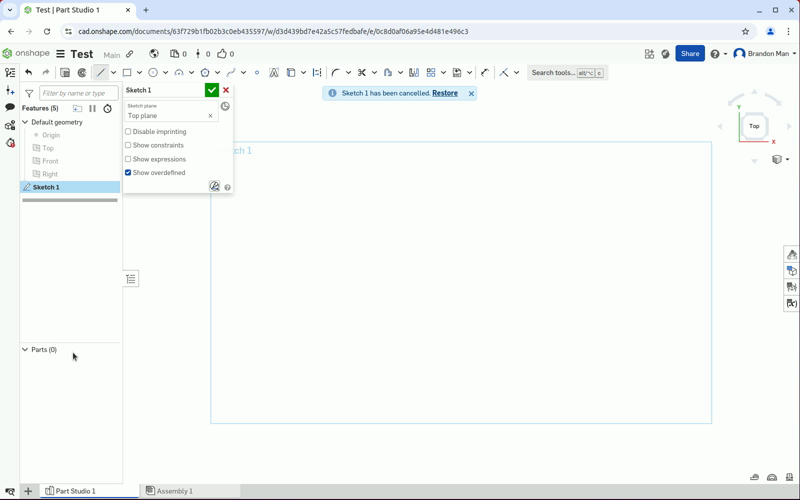
mouse_move(389, 320)
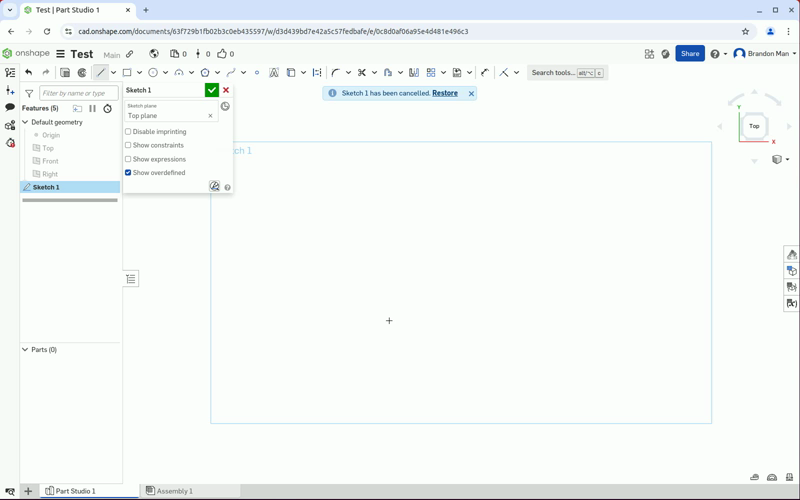
click(389, 320)
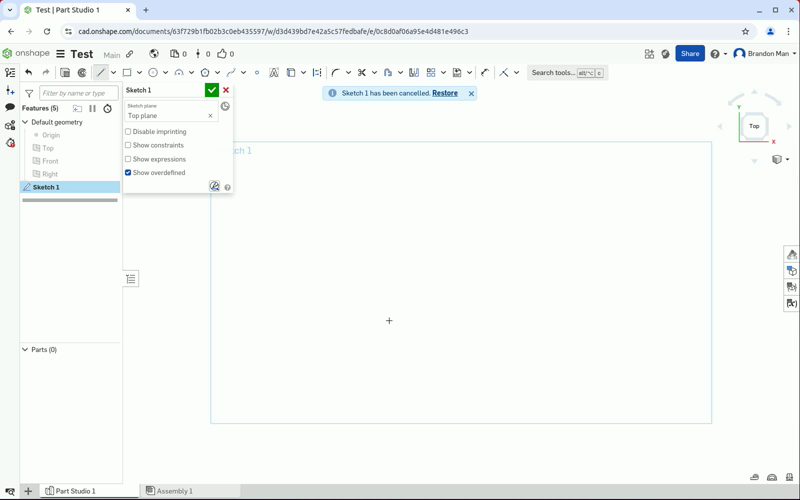
key_up(shift)
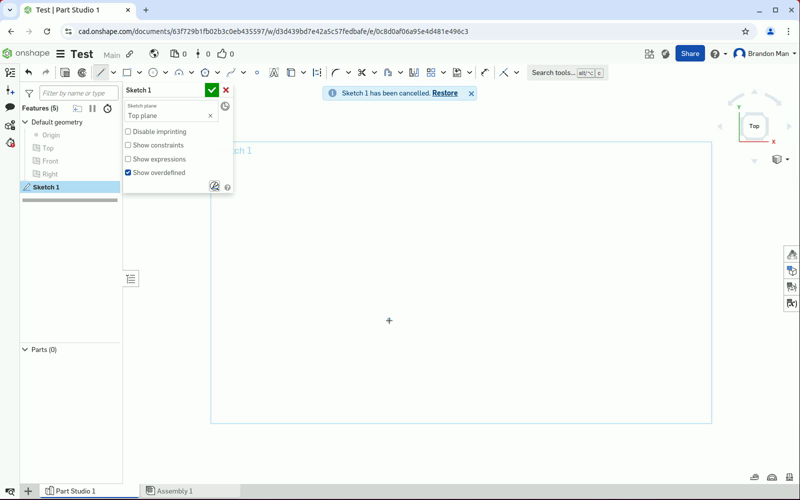
key_down(shift)
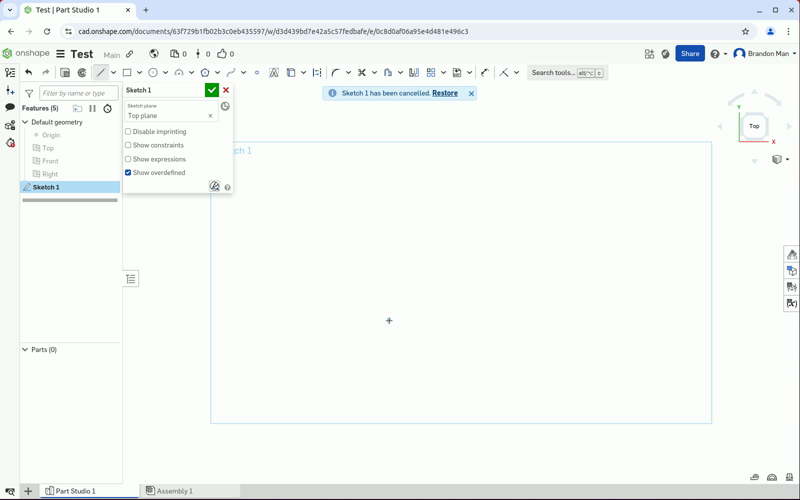
mouse_move(536, 320)
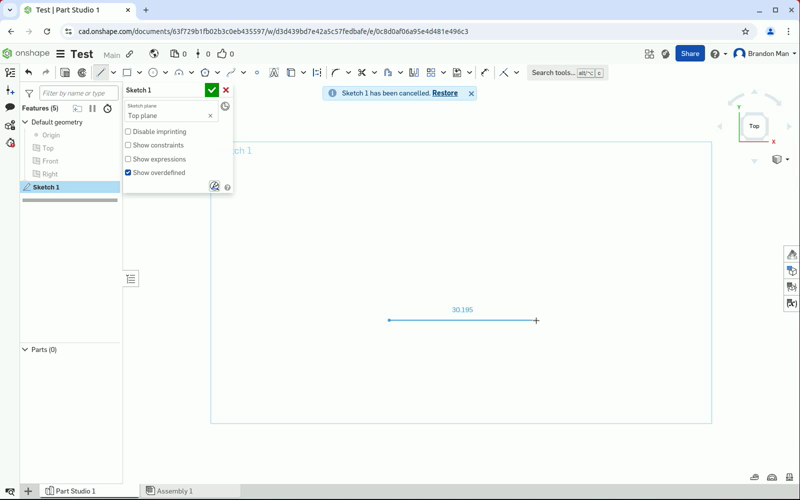
click(536, 320)
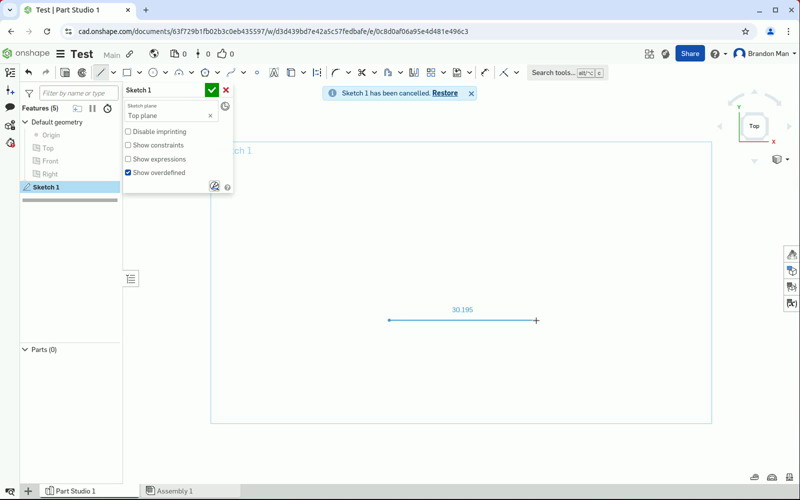
key_up(shift)
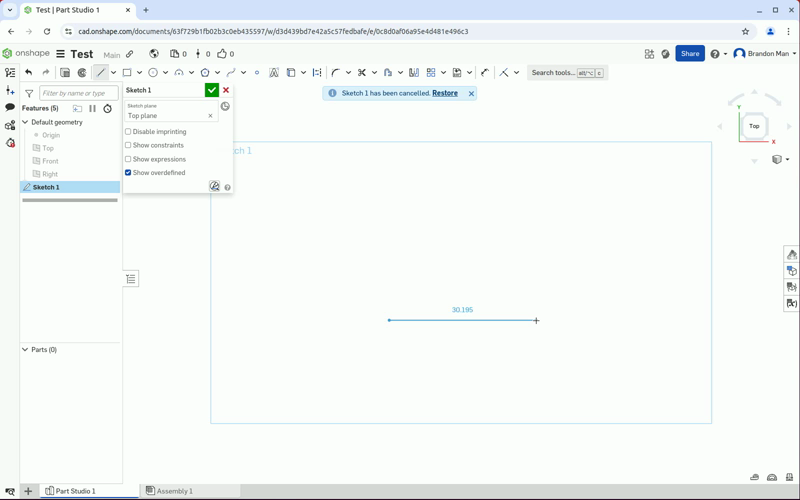
key_down(shift)
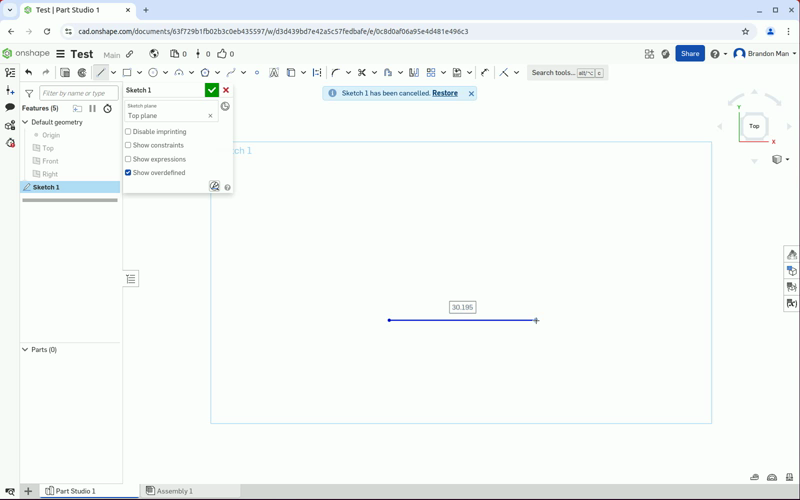
mouse_move(536, 201)
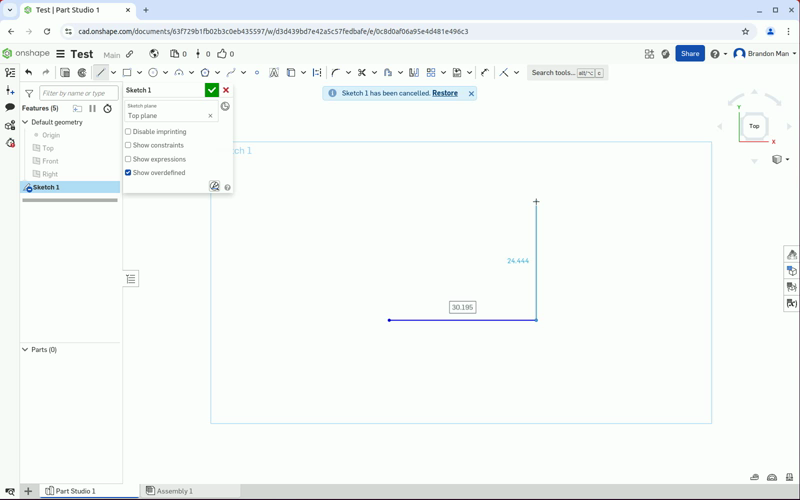
click(536, 201)
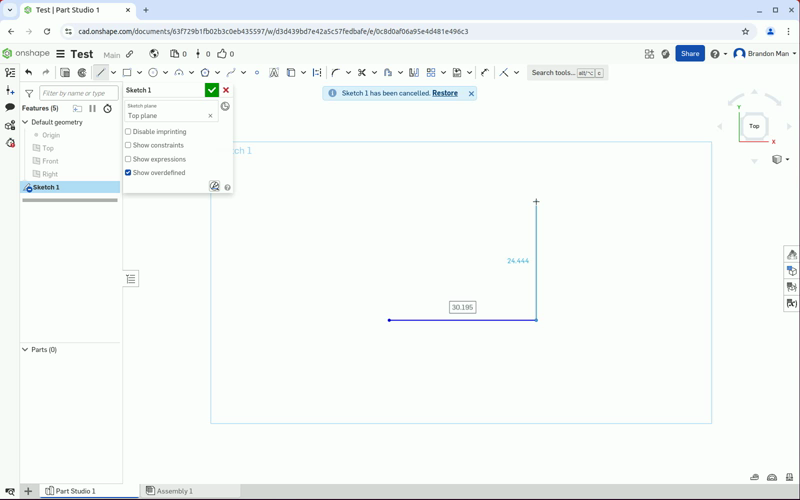
key_up(shift)
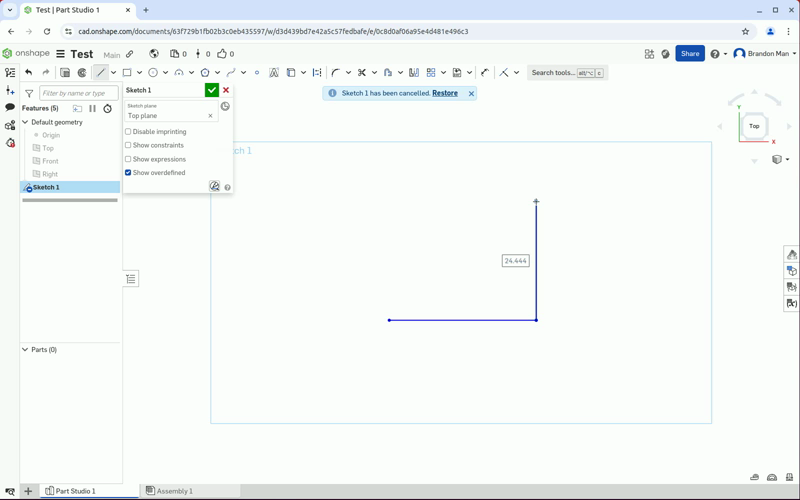
key_down(shift)
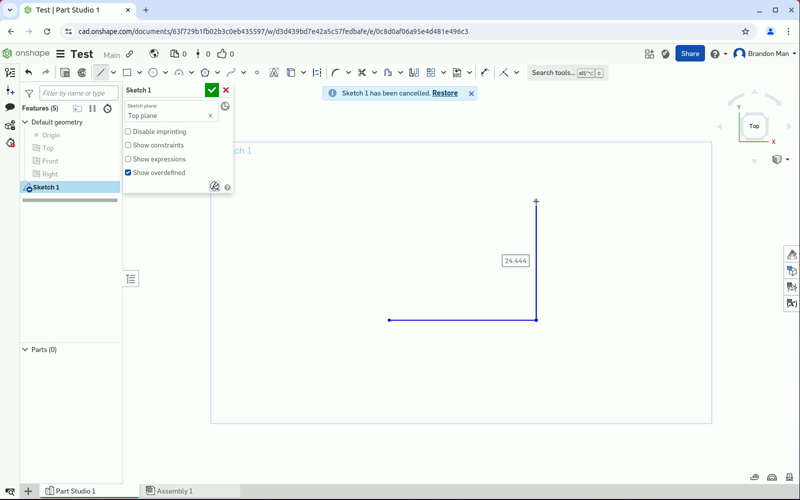
mouse_move(389, 201)
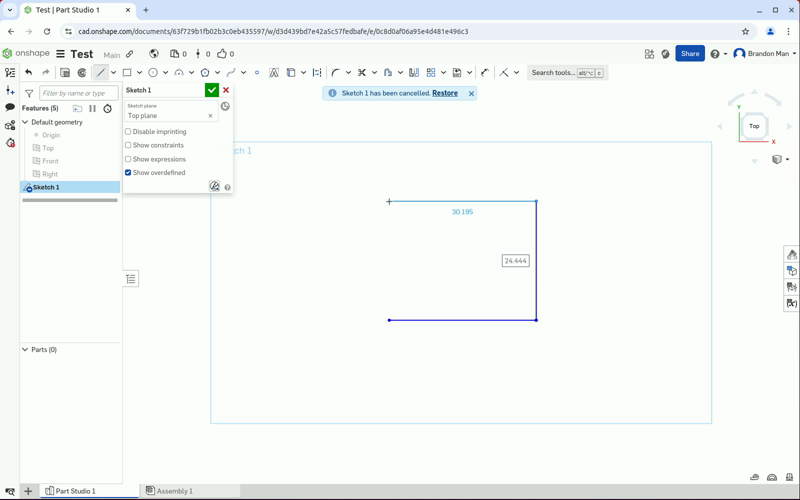
click(389, 201)
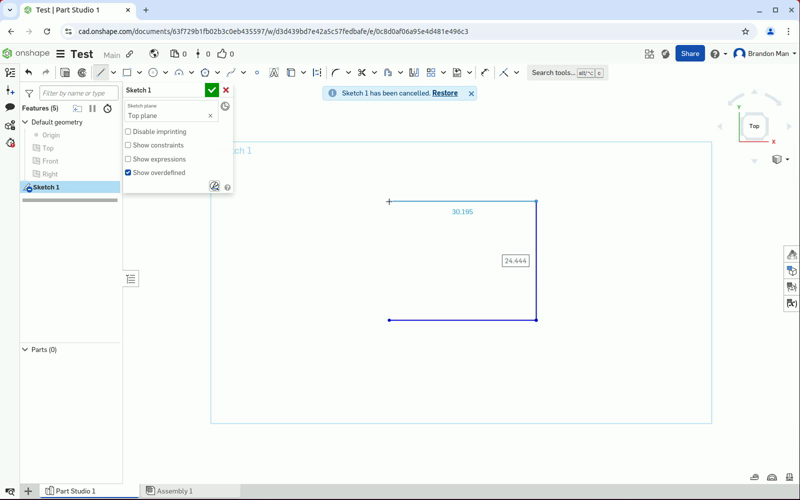
key_up(shift)
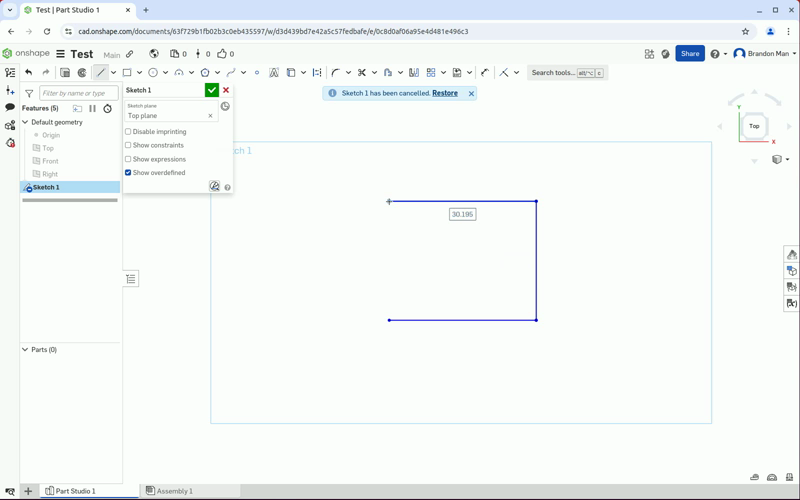
key_down(shift)
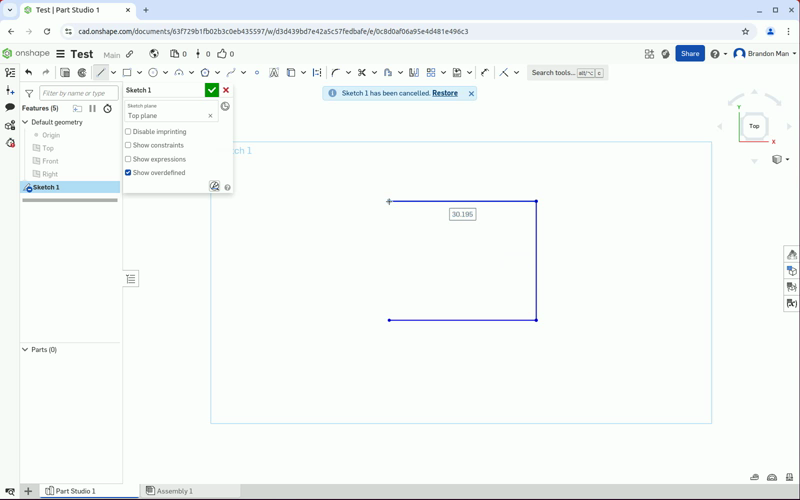
mouse_move(389, 320)
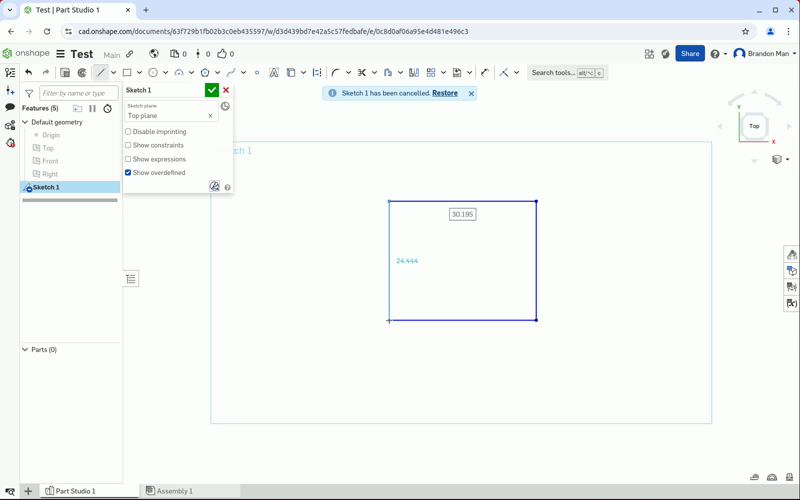
key_up(shift)
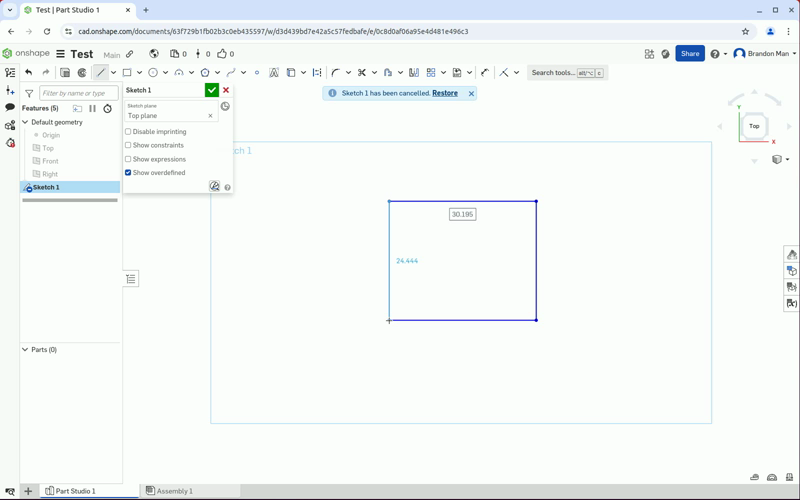
click(389, 320)
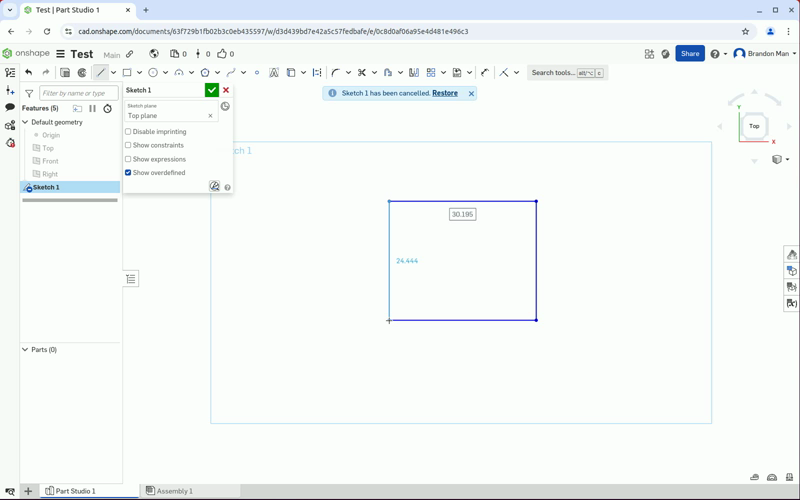
key(esc)
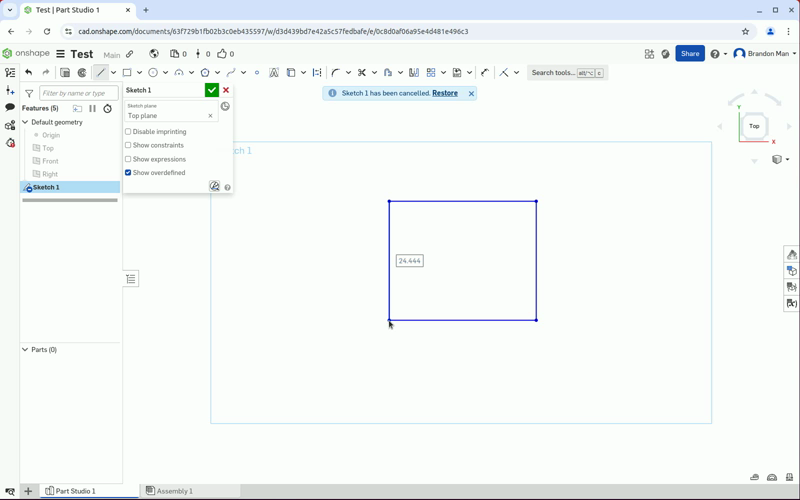
key(c)
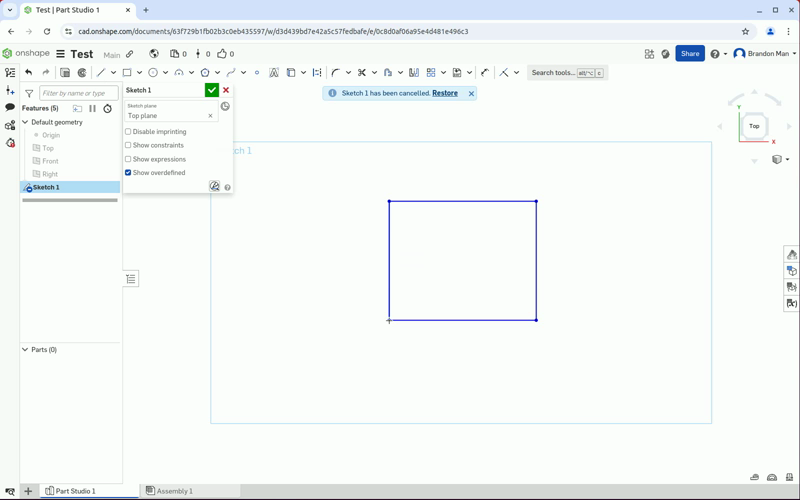
key_down(shift)
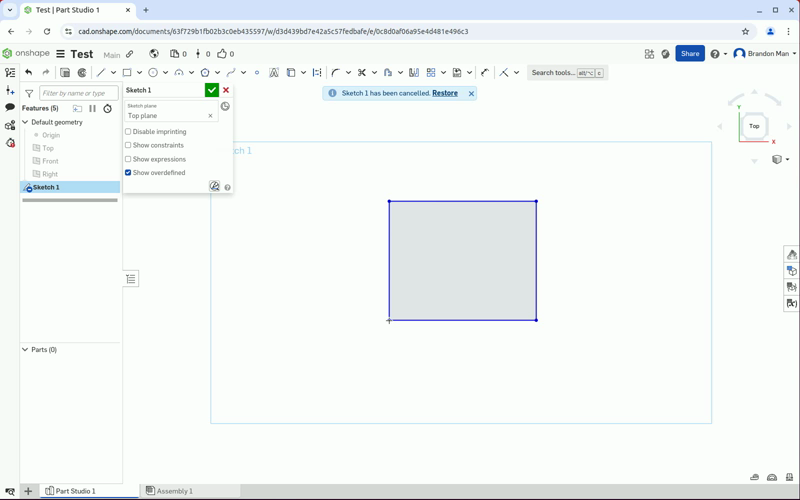
mouse_move(460, 258)
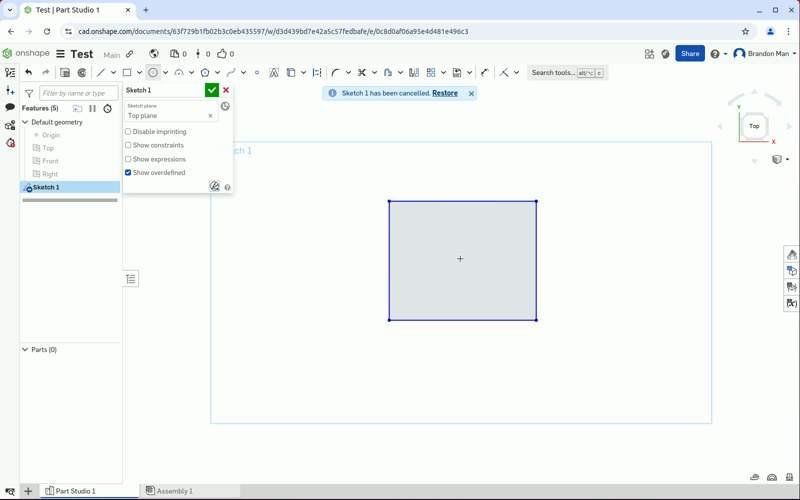
click(460, 258)
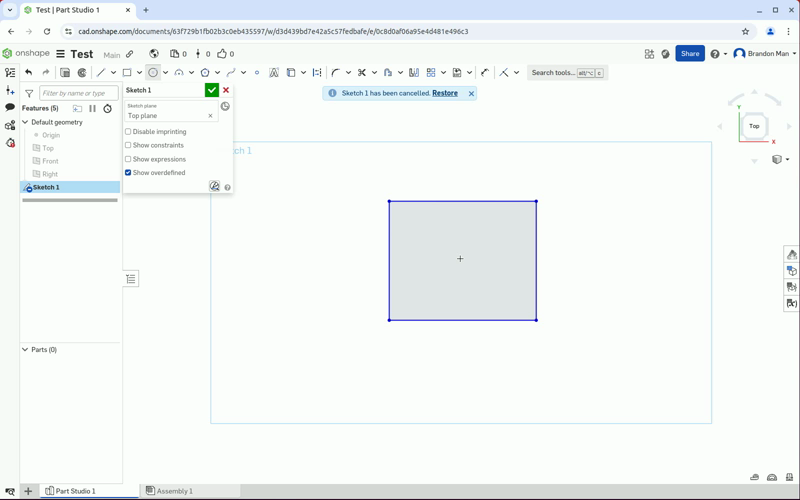
key_up(shift)
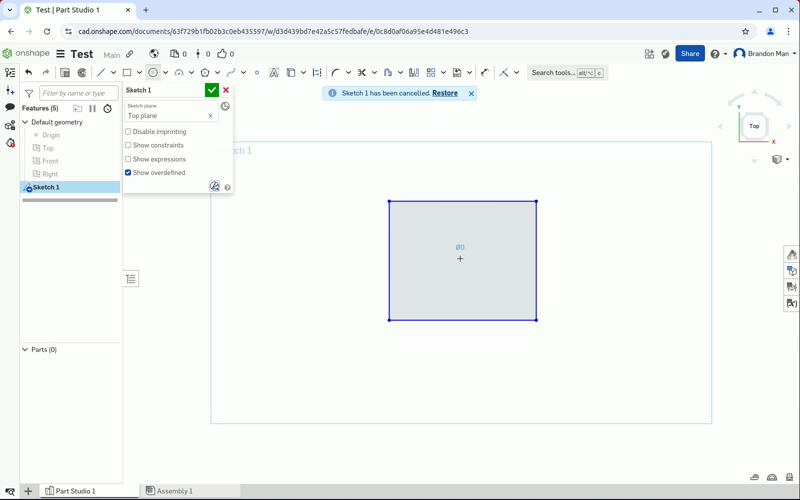
mouse_move(479, 258)
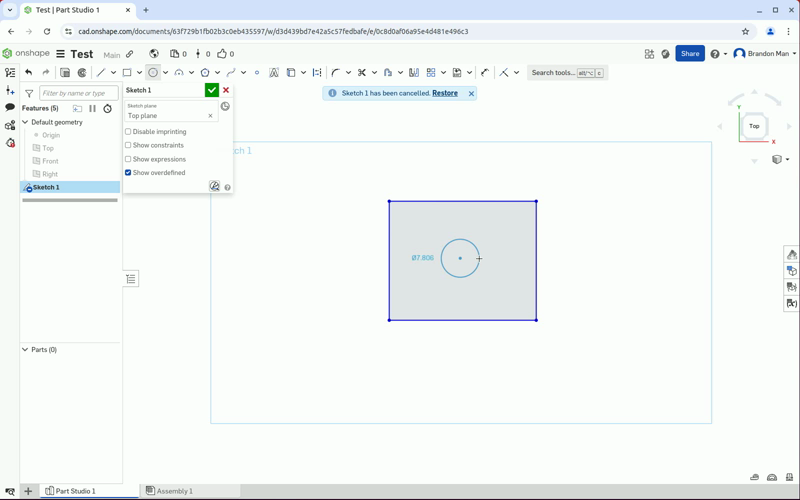
click(479, 258)
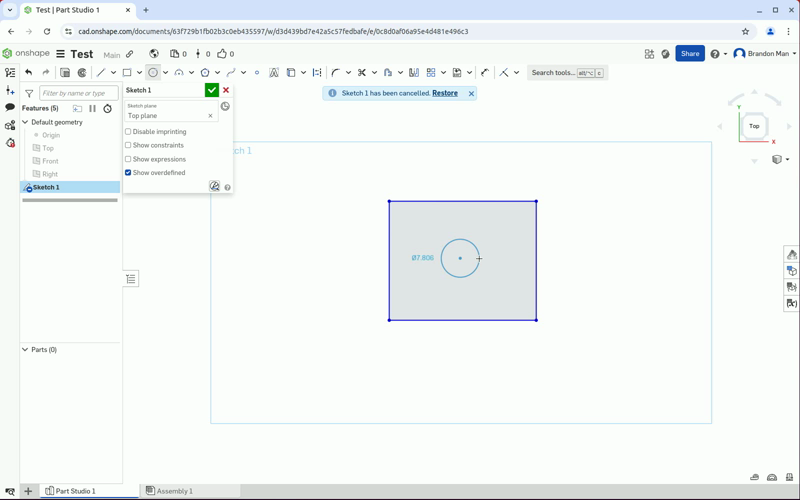
key(esc)
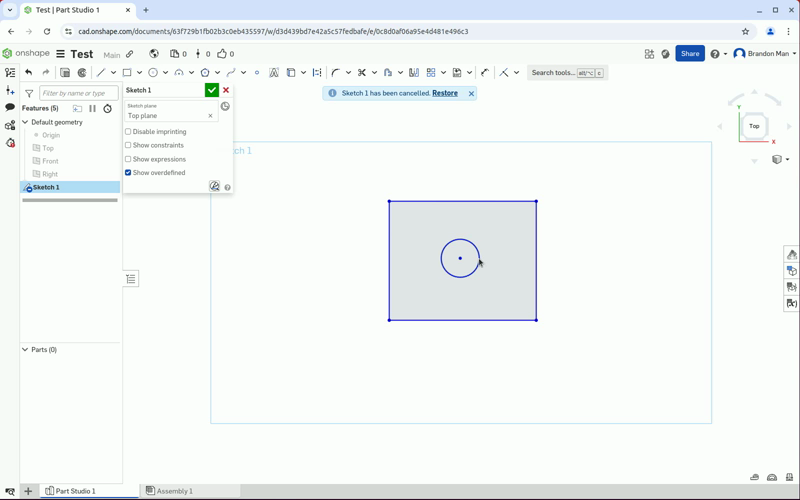
mouse_move(452, 304)
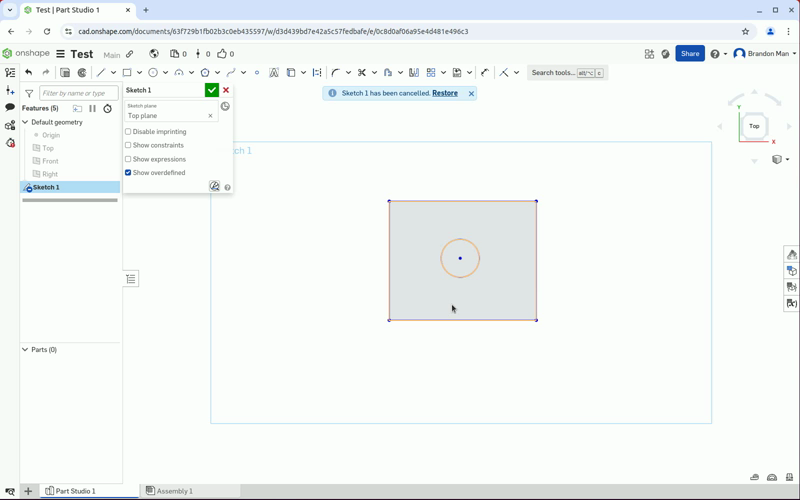
click(452, 304)
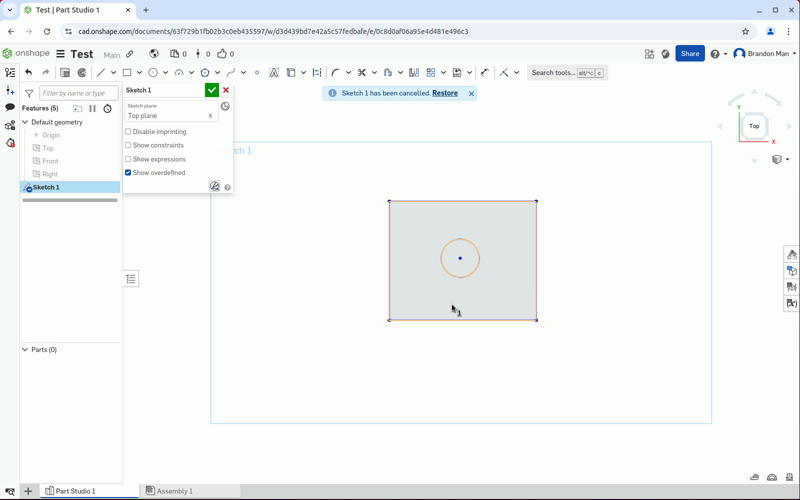
mouse_move(73, 352)
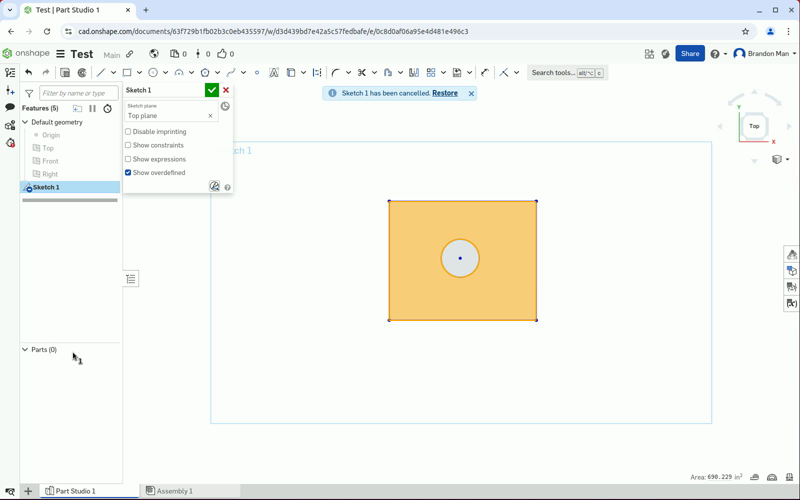
key(shift+y)
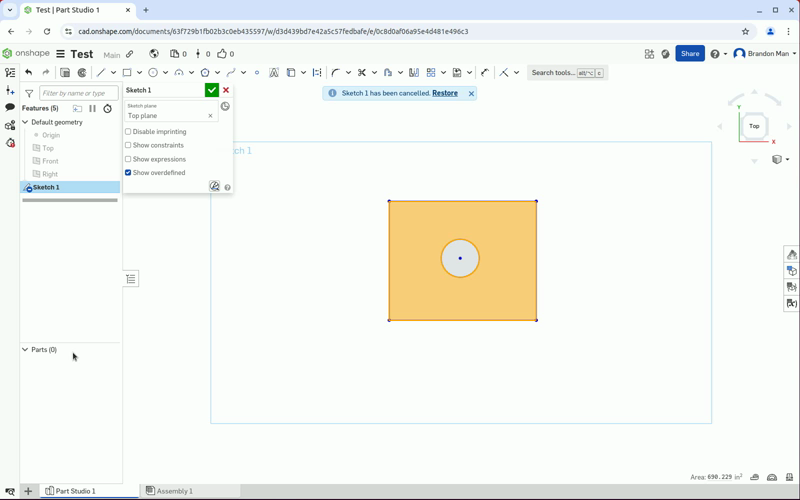
key(shift+e)
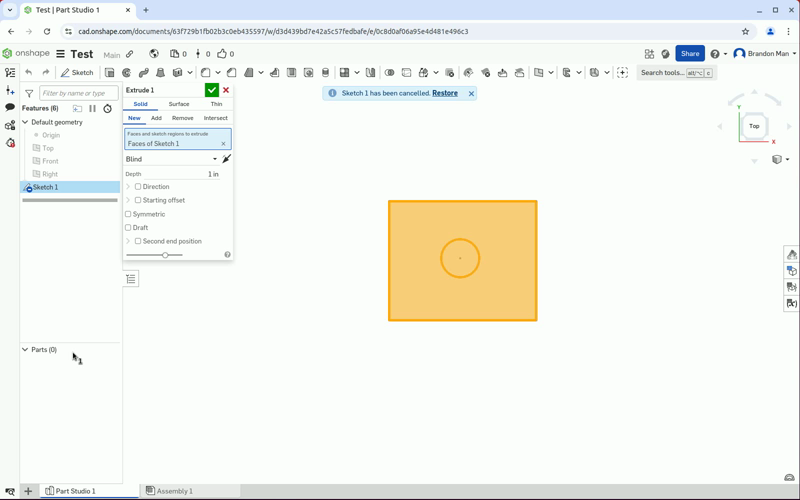
mouse_move(143, 106)
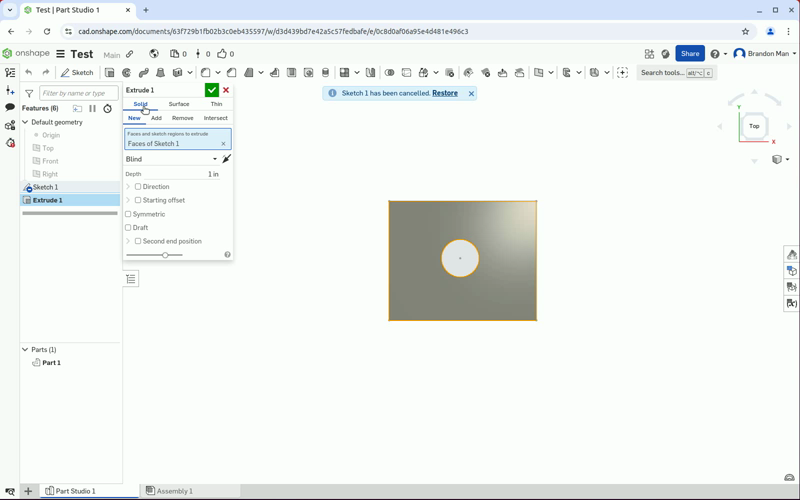
click(143, 106)
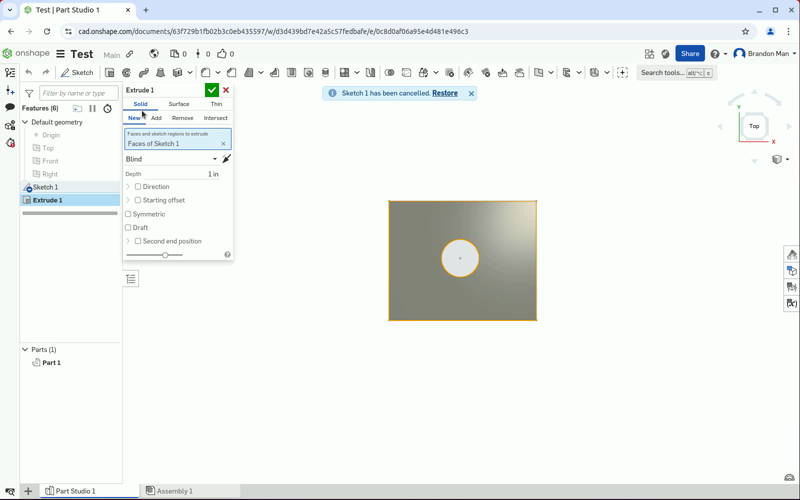
mouse_move(137, 120)
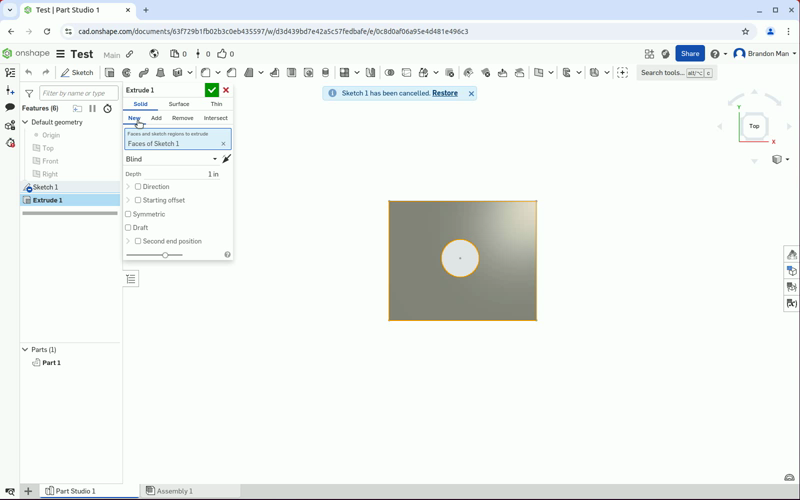
click(137, 120)
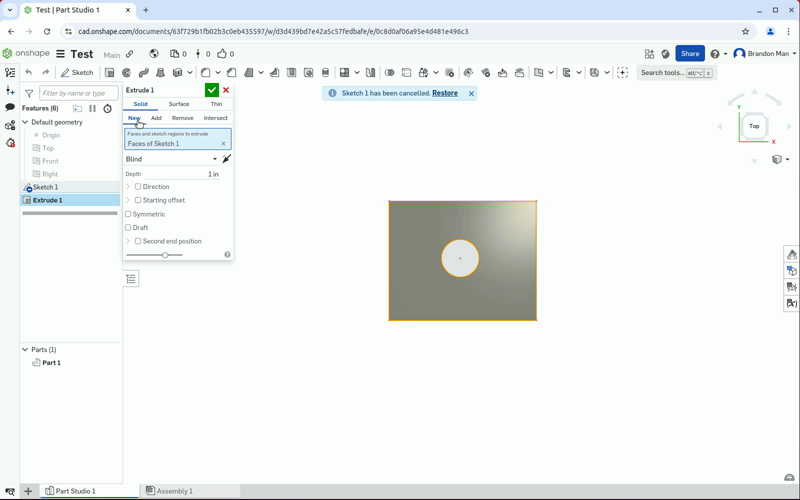
key(tab, 4)
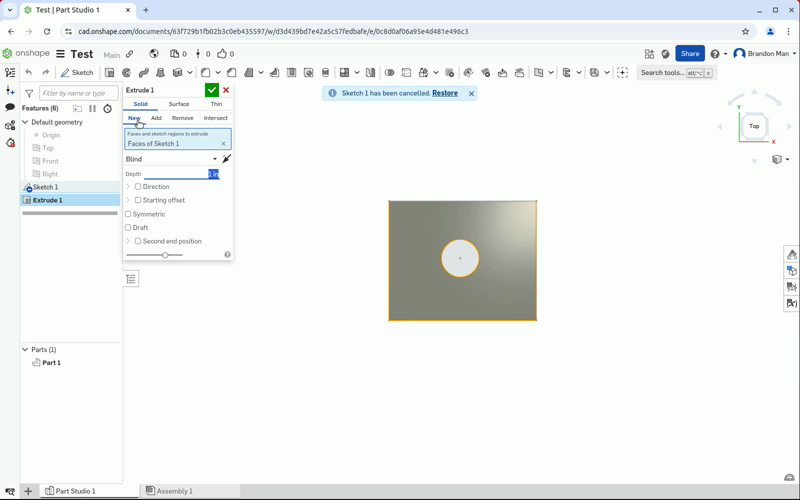
text(10.351)
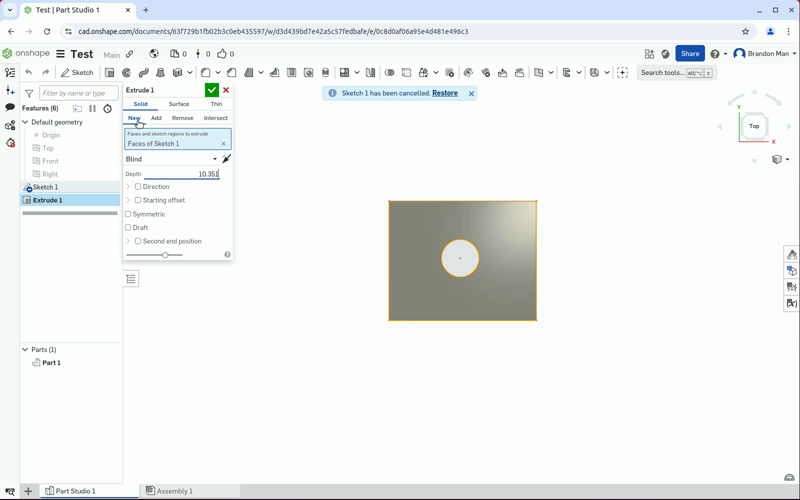
key(enter)
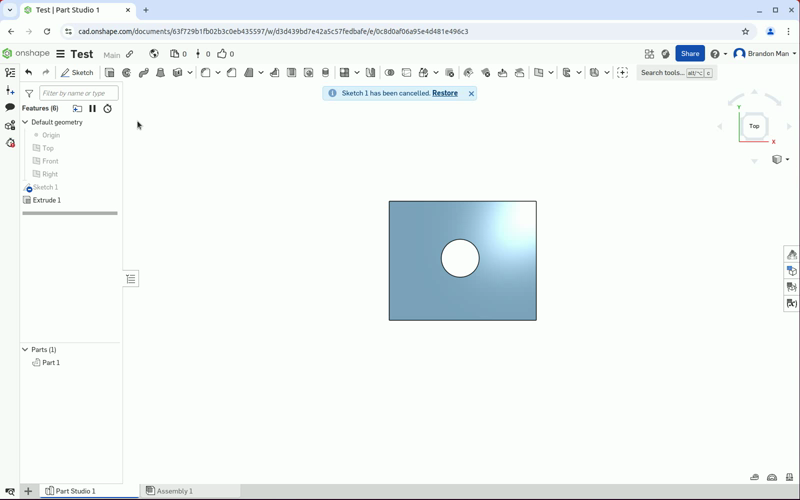
key(shift+h)
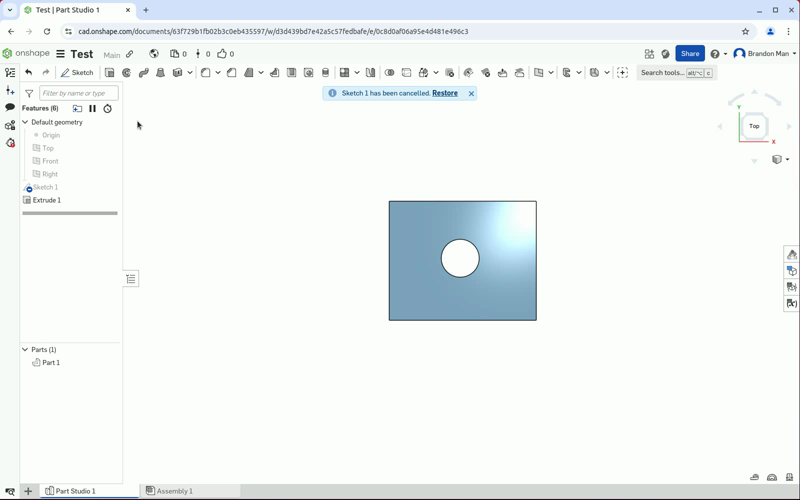
key(shift+h)
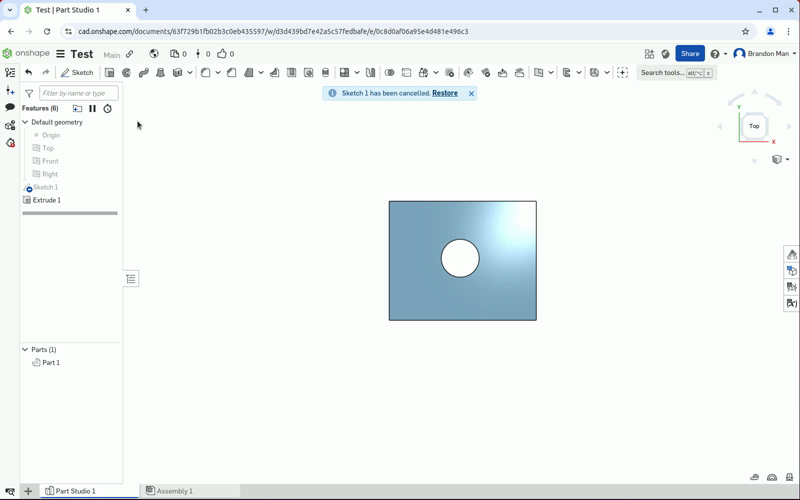
mouse_move(73, 189)
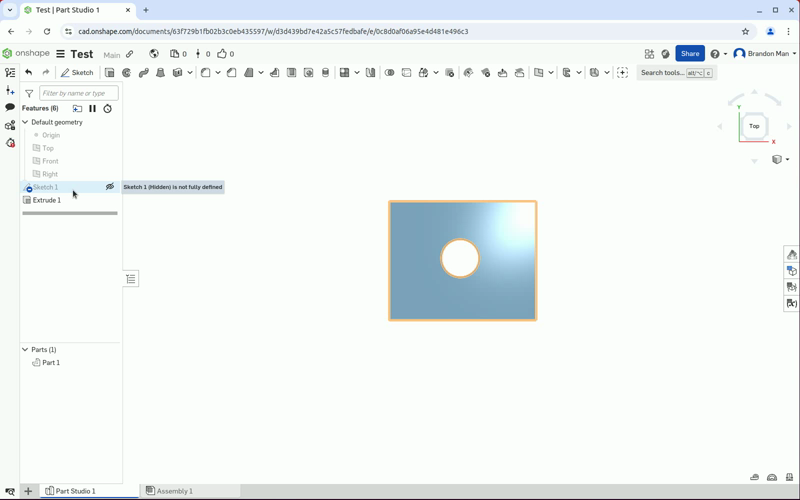
click(73, 189)
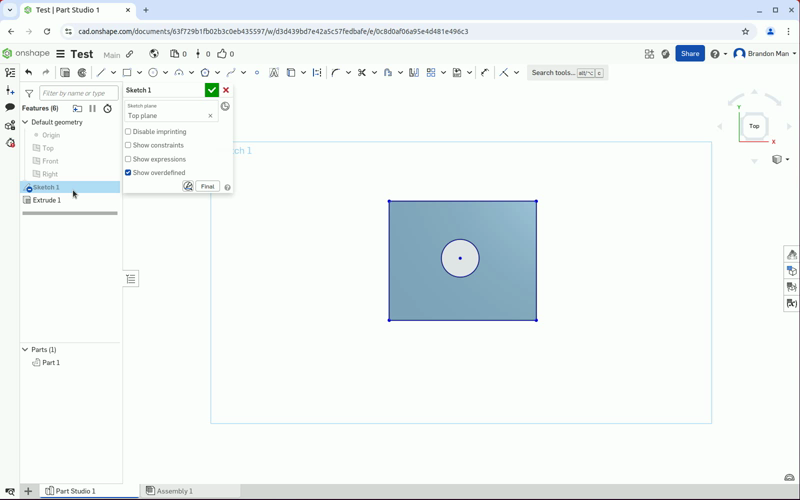
mouse_move(229, 92)
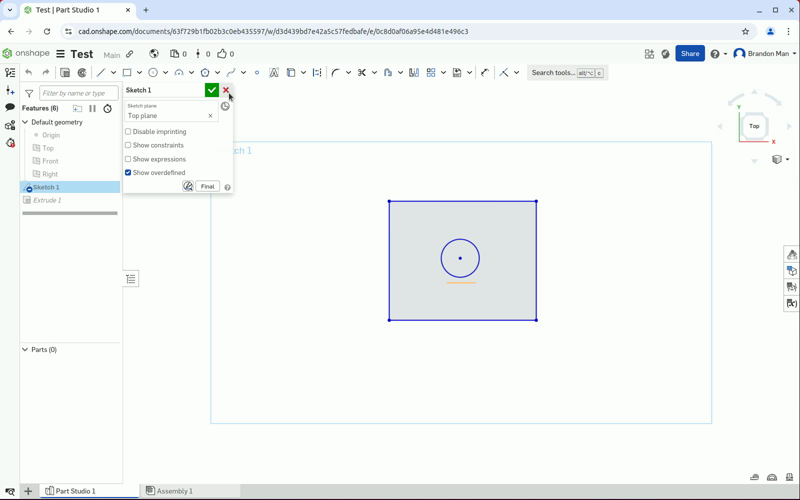
click(229, 92)
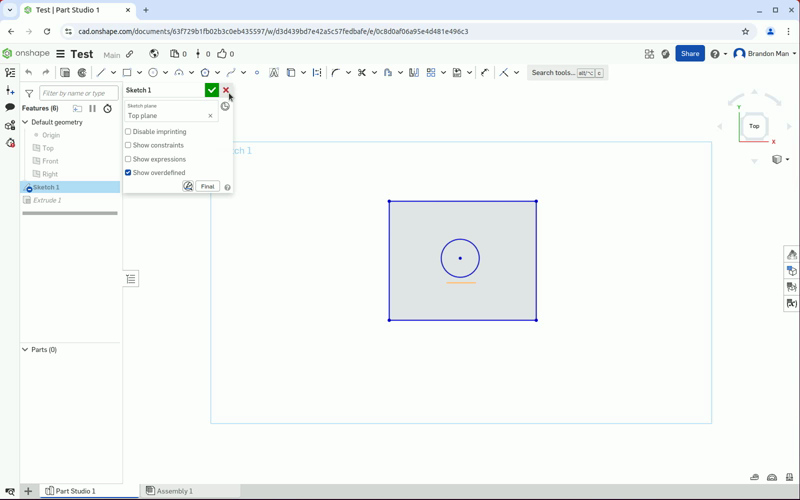
key(shift+s)
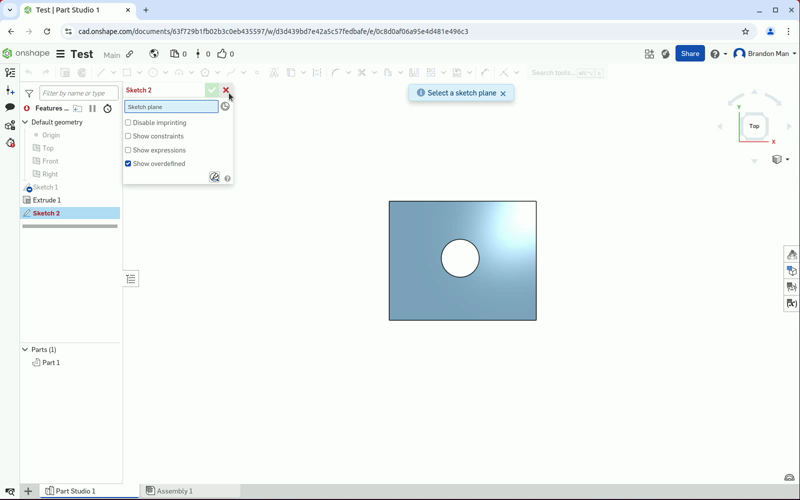
mouse_move(73, 150)
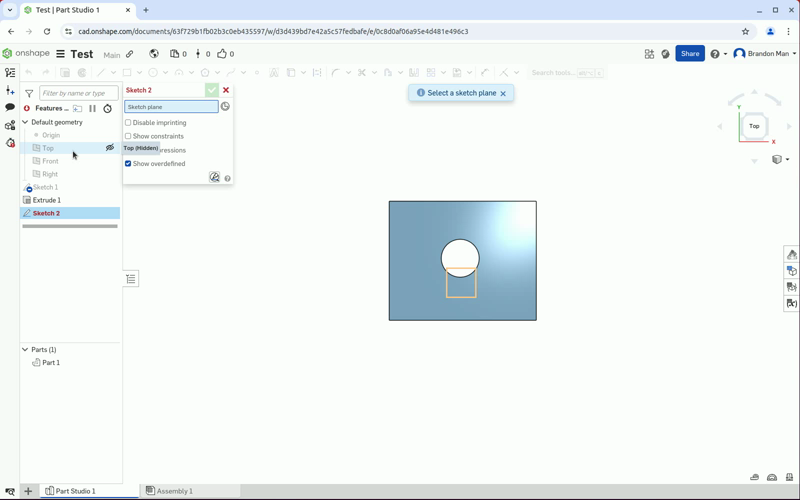
click(73, 150)
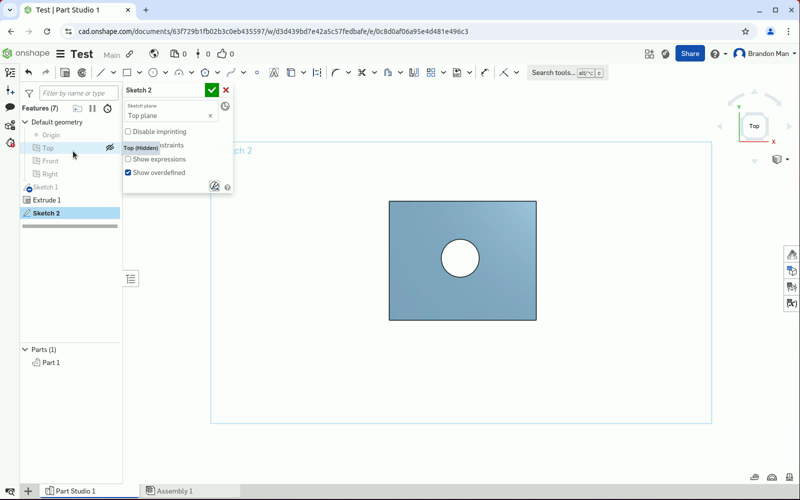
mouse_move(73, 352)
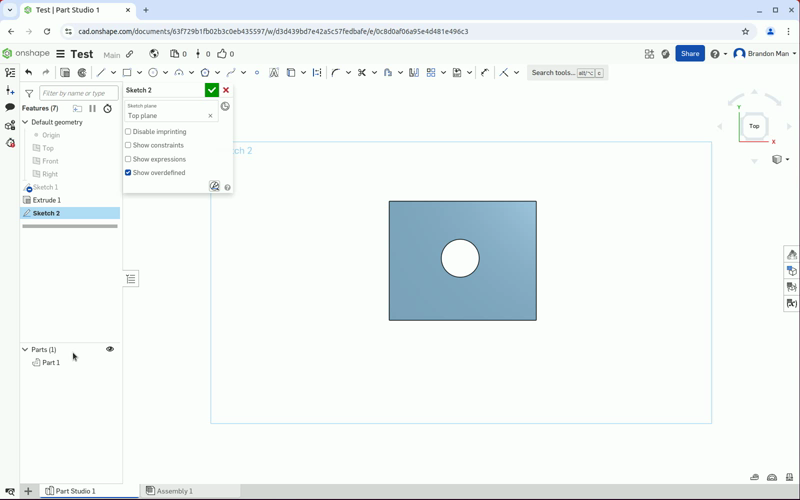
key(y)
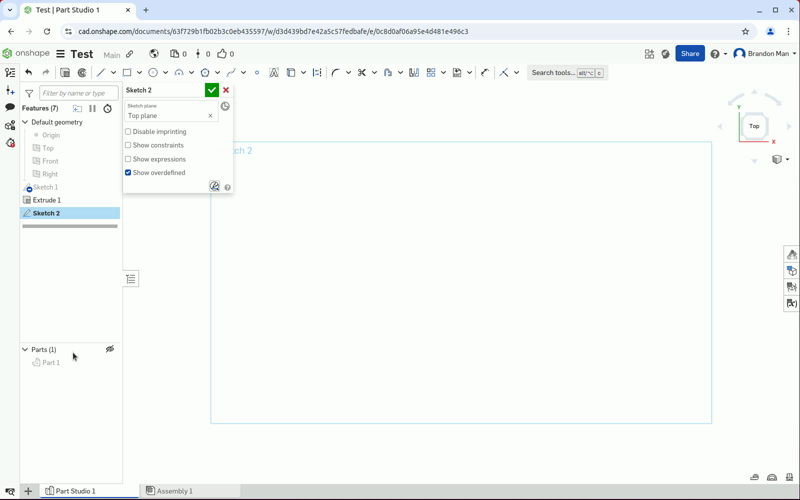
key(c)
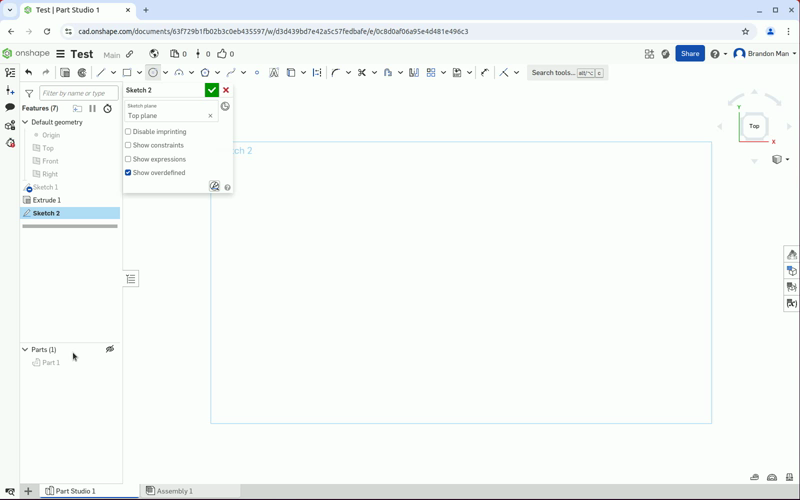
key_down(shift)
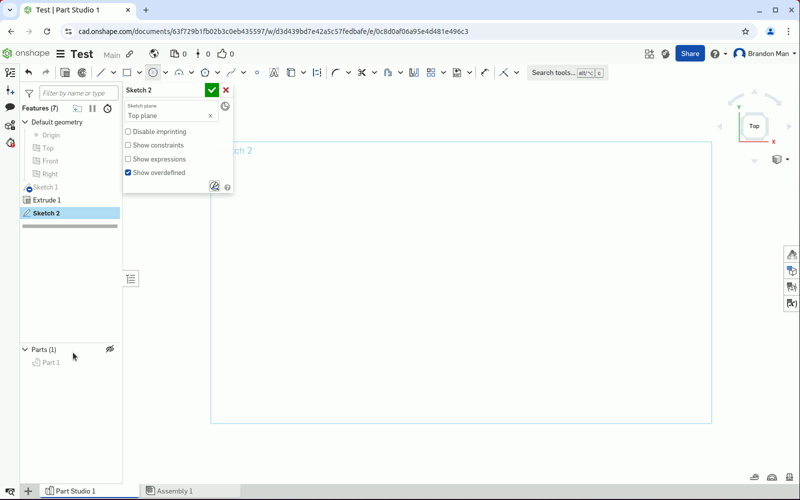
mouse_move(461, 258)
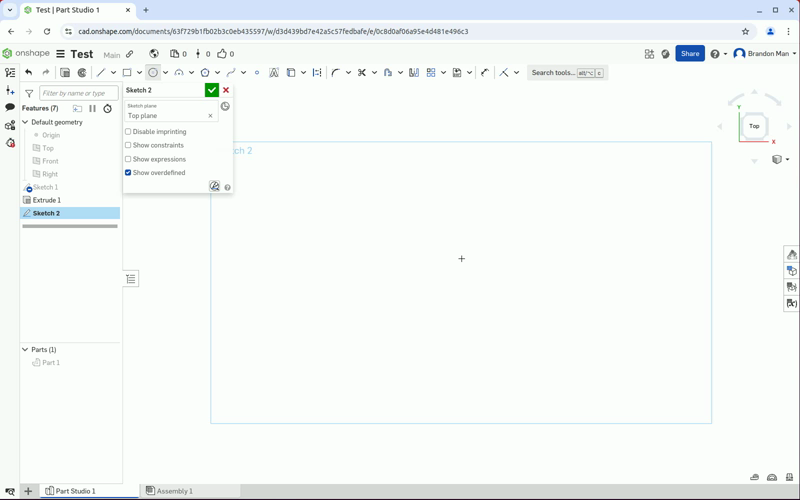
click(461, 258)
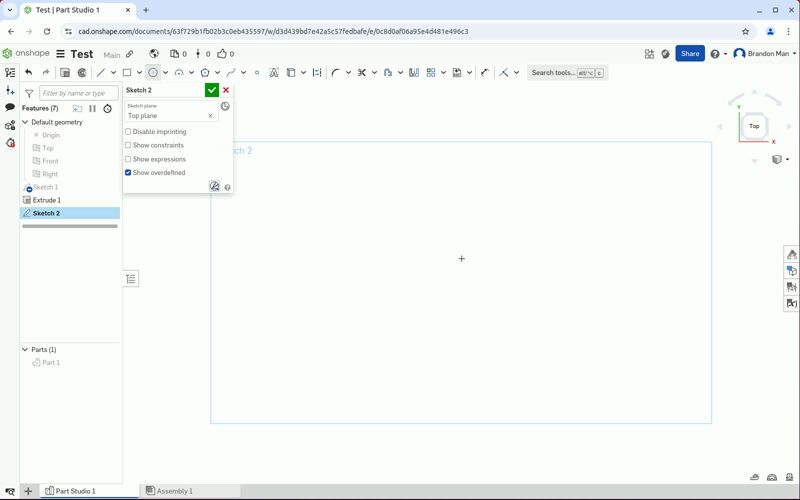
key_up(shift)
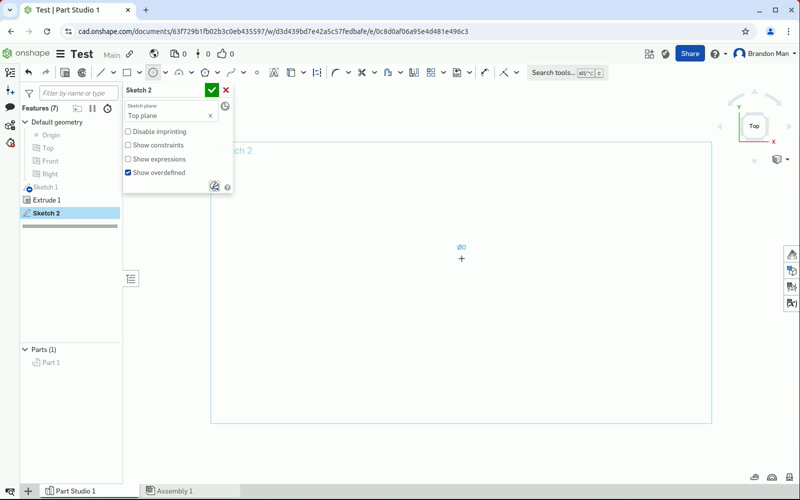
mouse_move(481, 258)
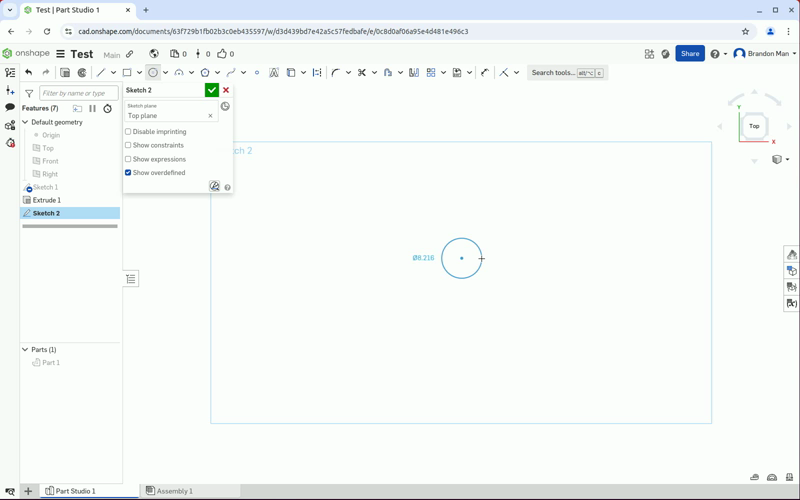
click(481, 258)
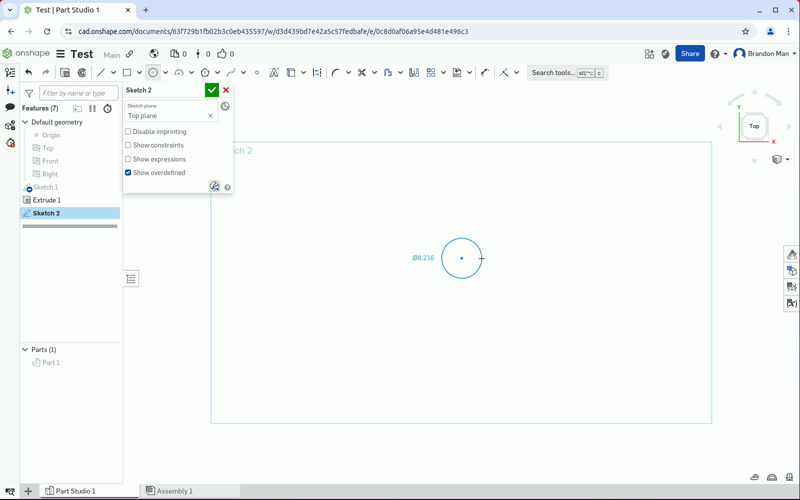
key(esc)
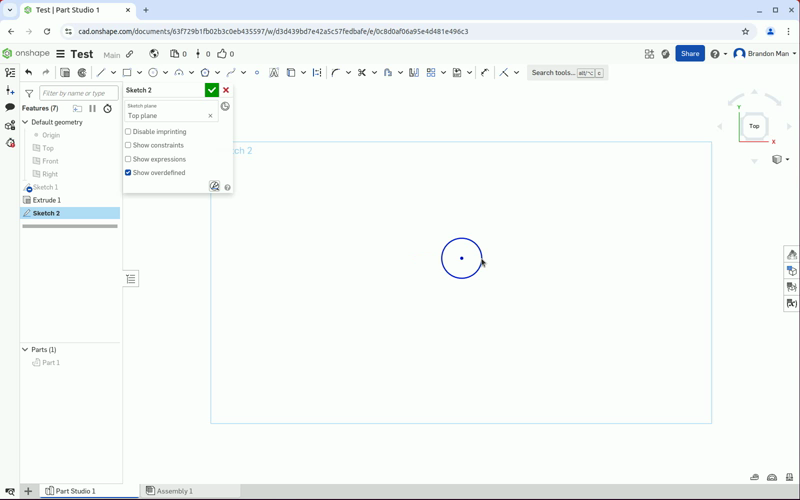
mouse_move(465, 248)
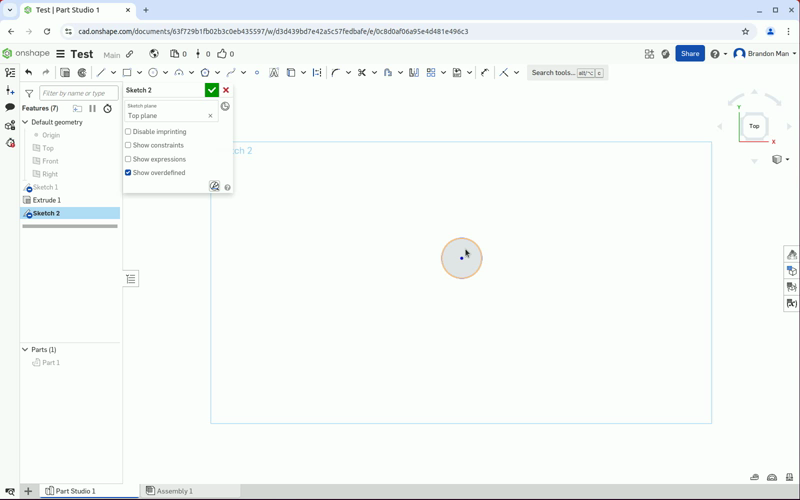
scroll(6)
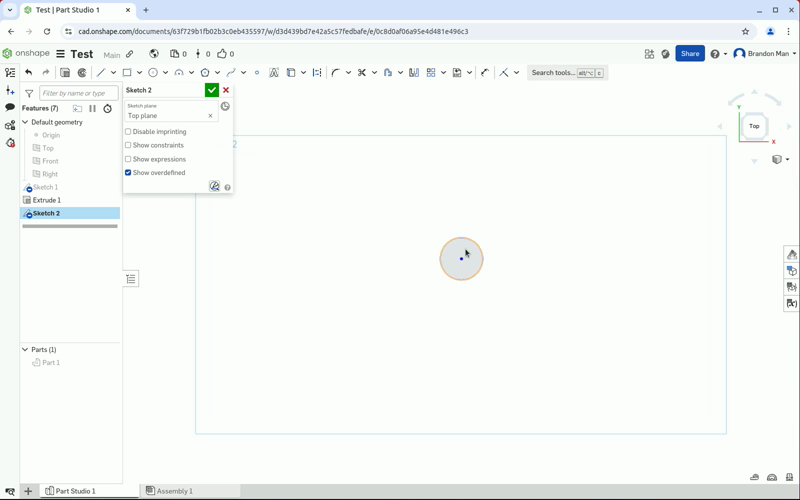
scroll(6)
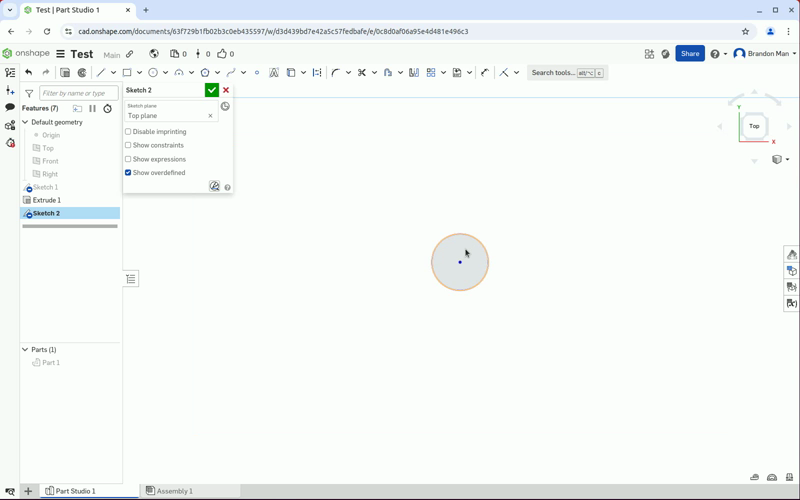
scroll(6)
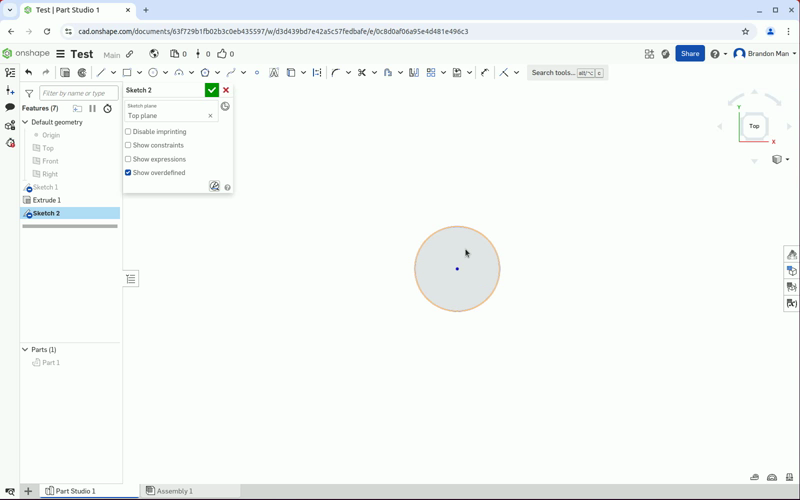
scroll(6)
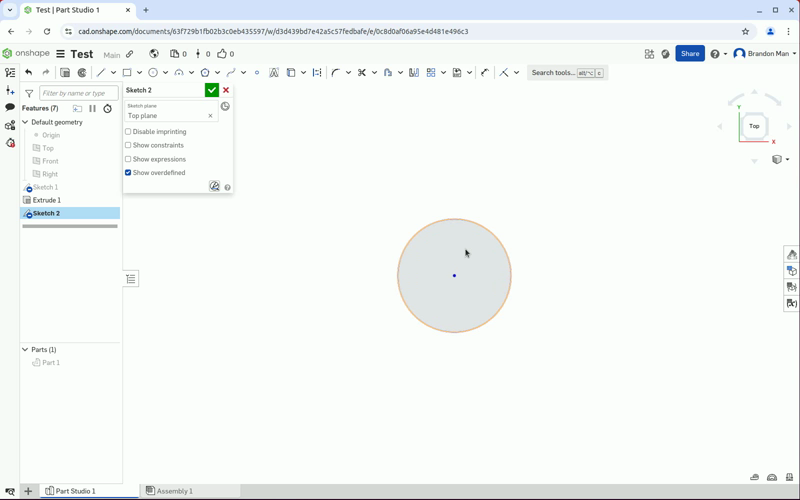
scroll(6)
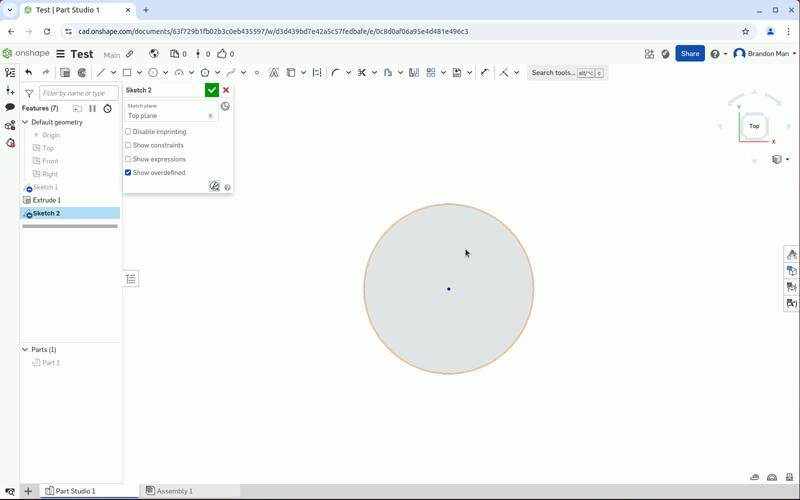
scroll(6)
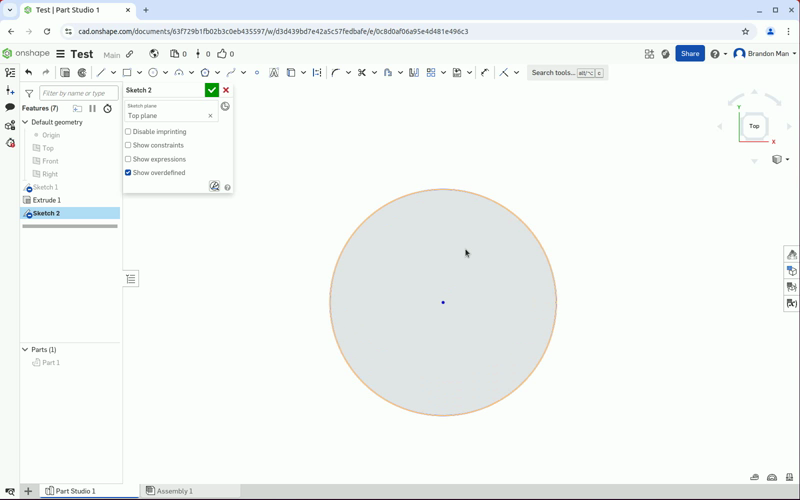
scroll(6)
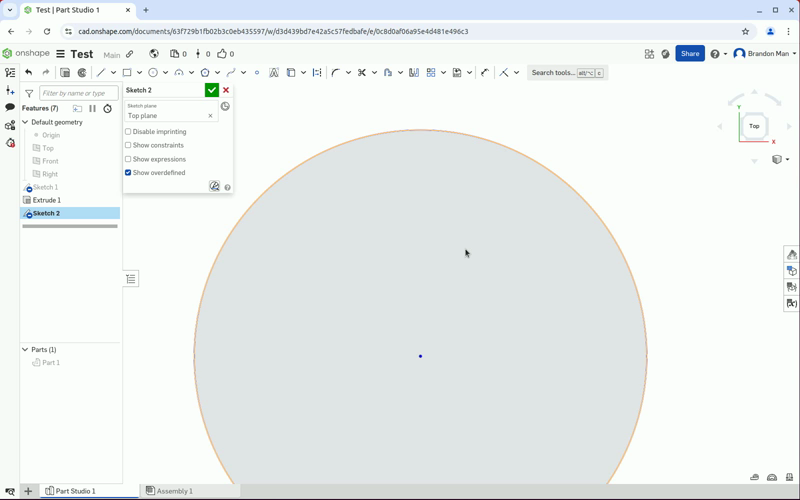
click(465, 248)
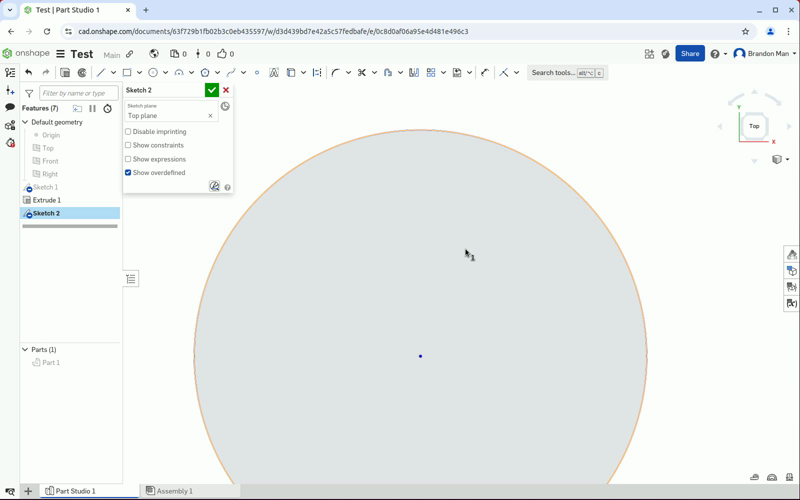
scroll(-6)
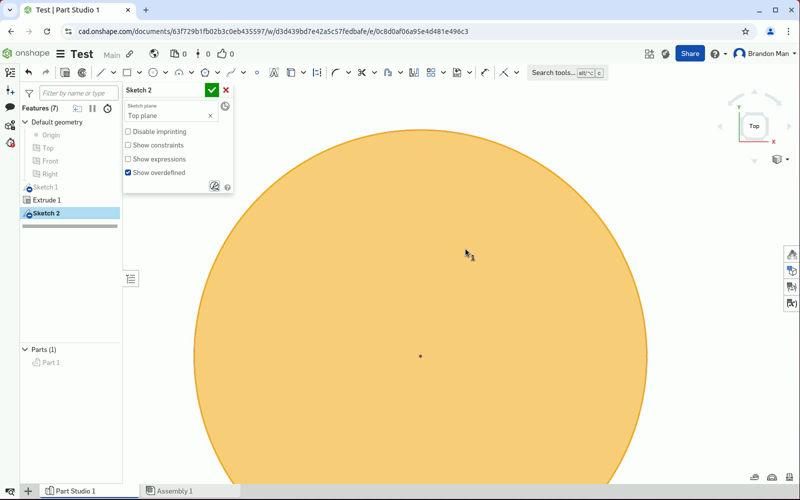
scroll(-6)
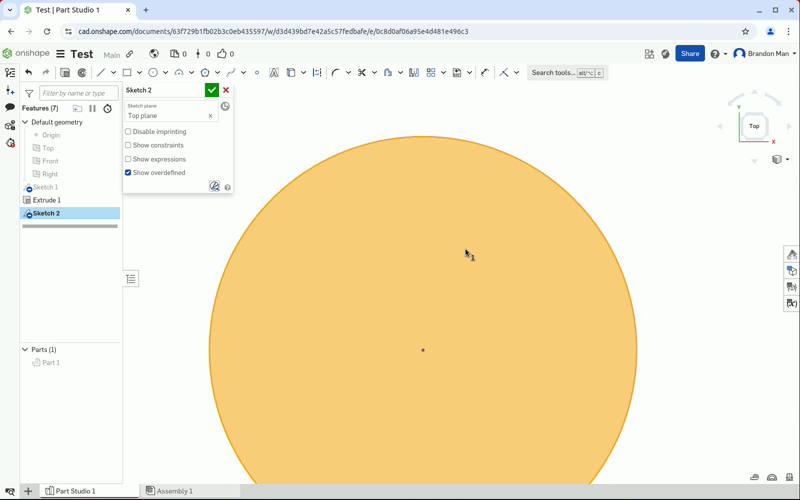
scroll(-6)
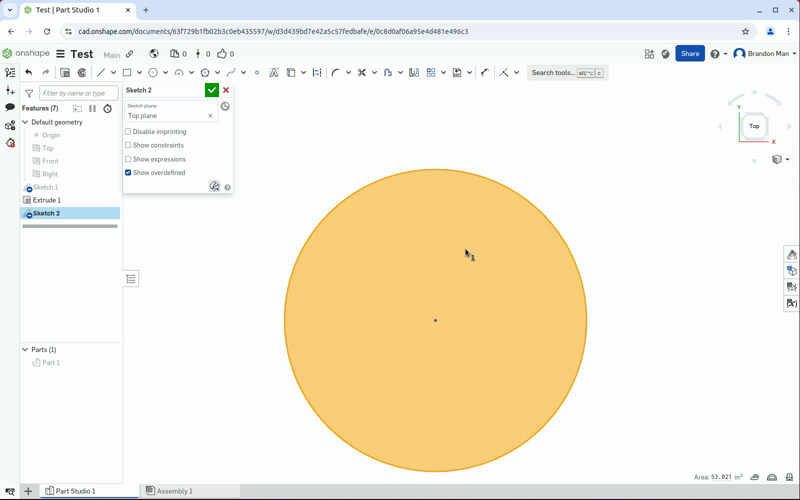
scroll(-6)
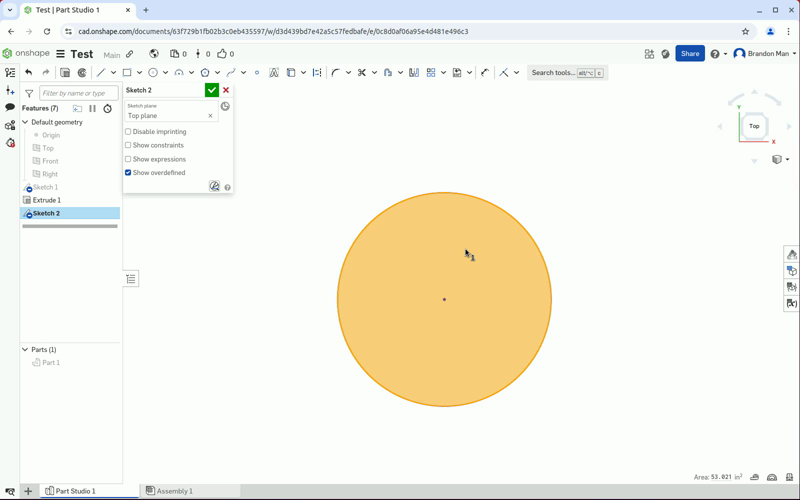
scroll(-6)
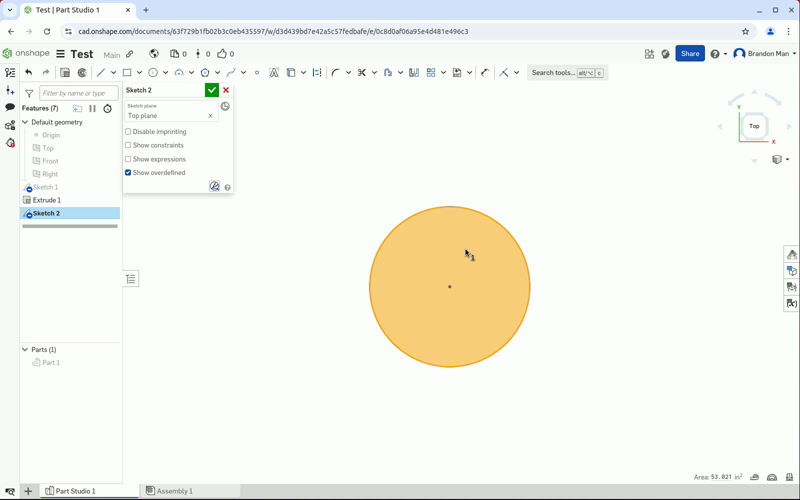
scroll(-6)
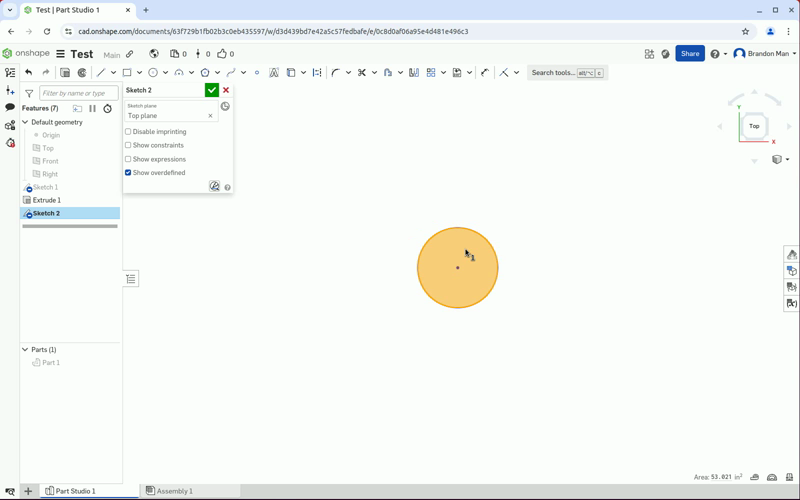
scroll(-6)
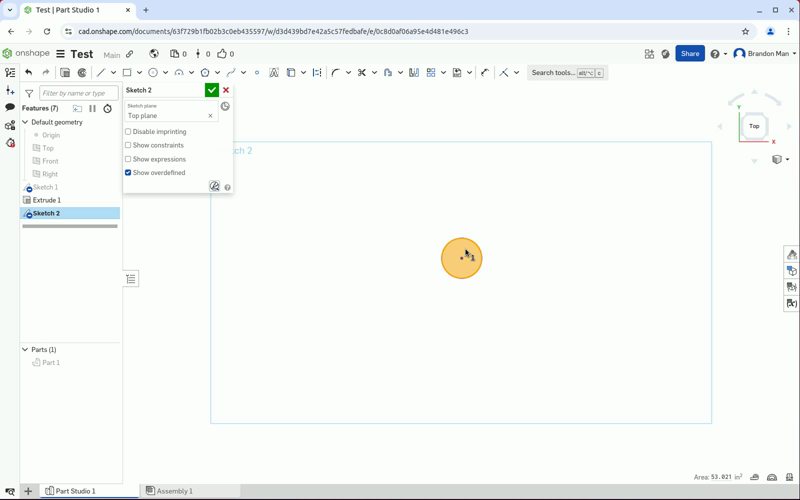
mouse_move(73, 352)
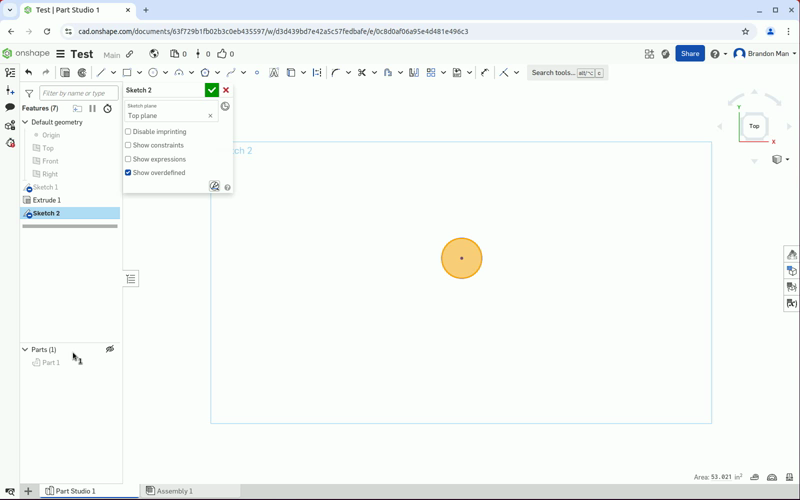
key(shift+y)
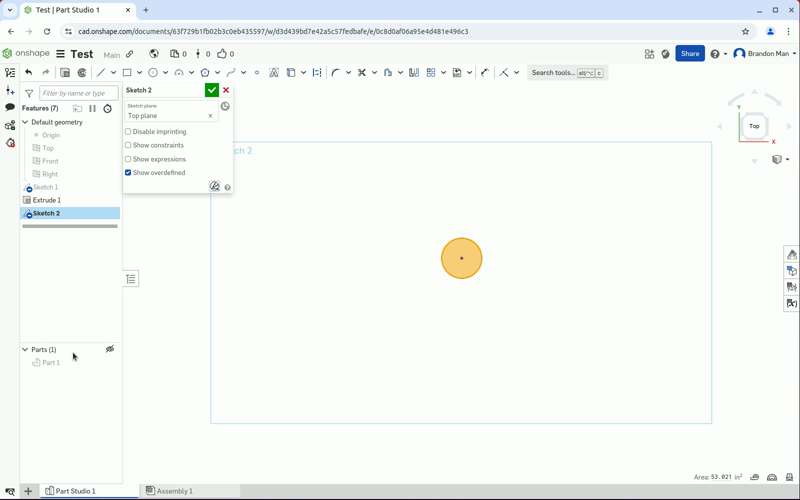
key(shift+e)
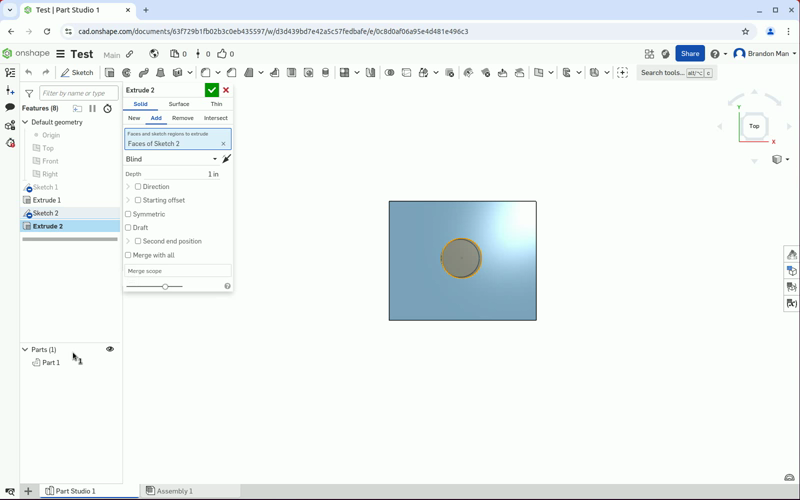
mouse_move(143, 106)
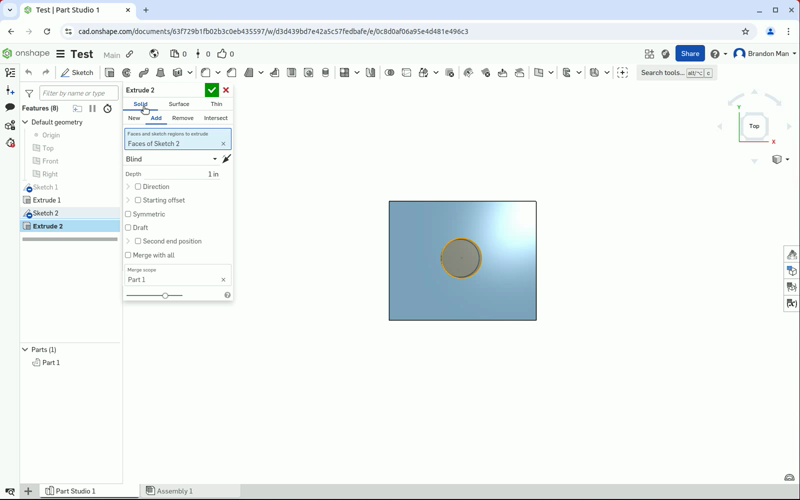
click(143, 106)
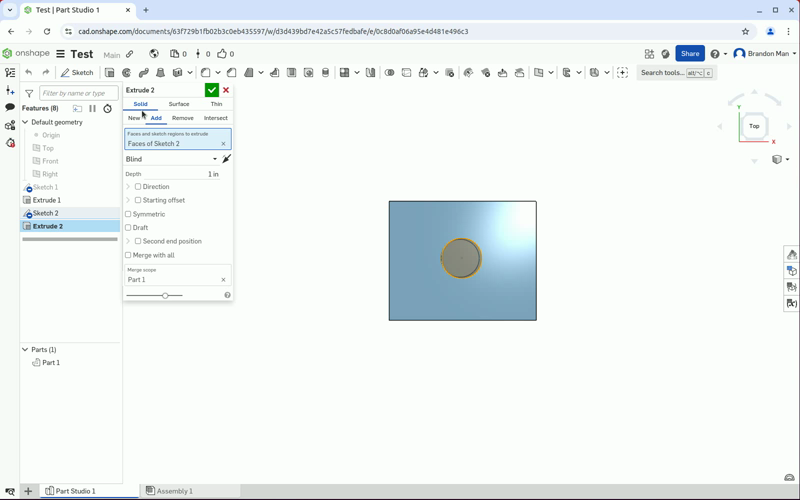
mouse_move(137, 120)
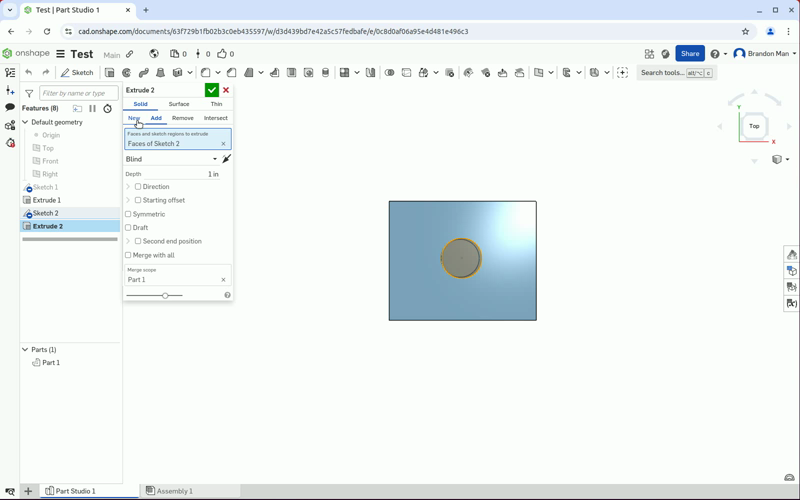
click(137, 120)
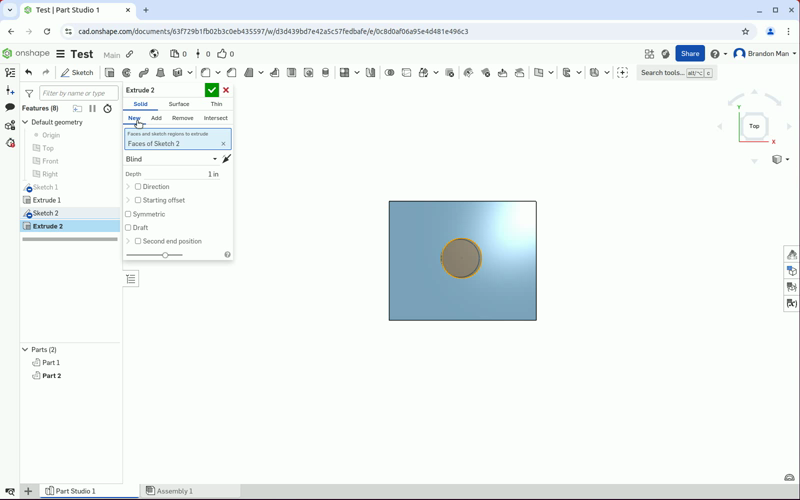
key(tab, 4)
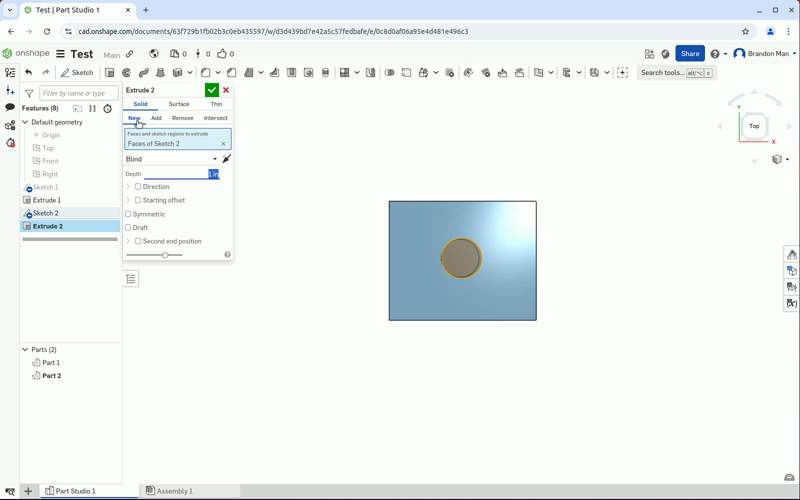
text(23.108)
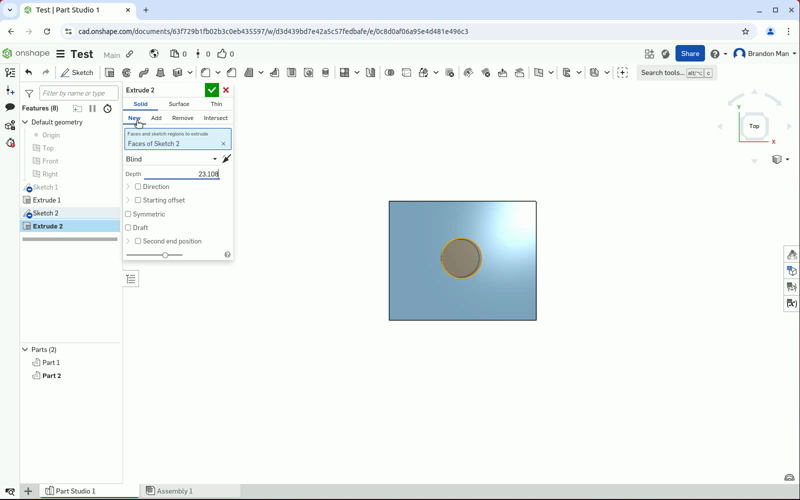
key(enter)
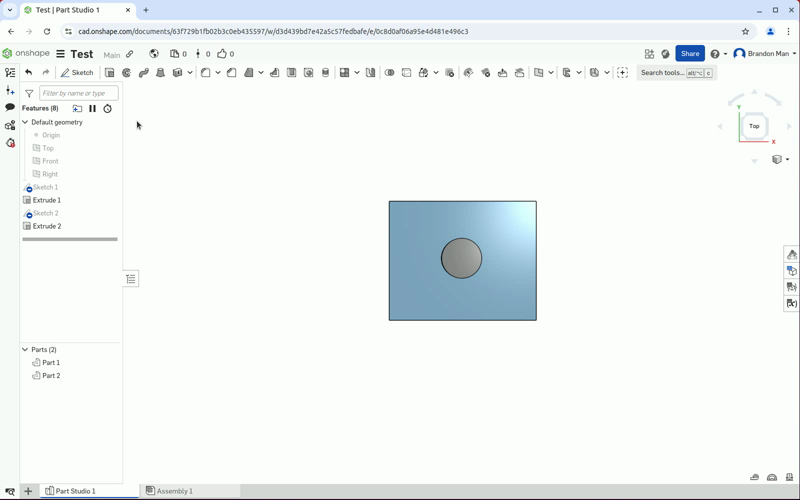
key(shift+h)
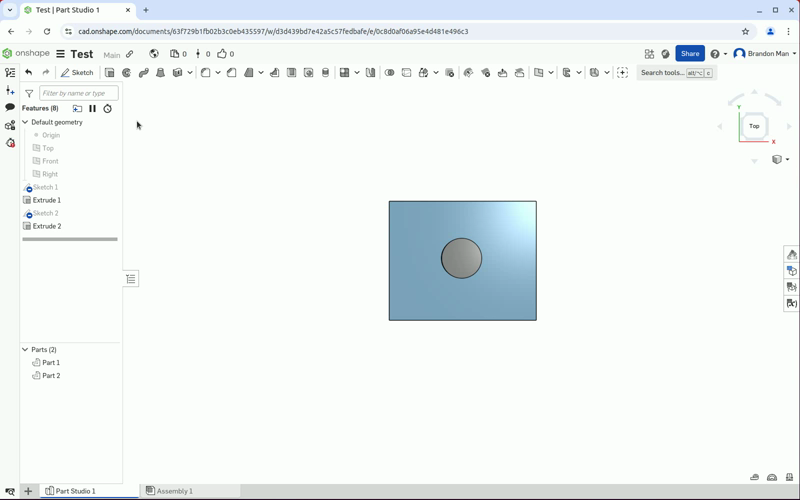
key(shift+h)
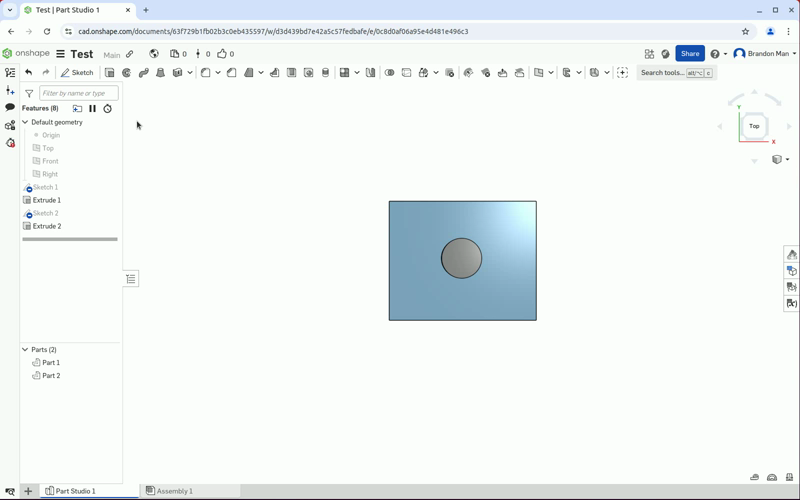
mouse_move(73, 189)
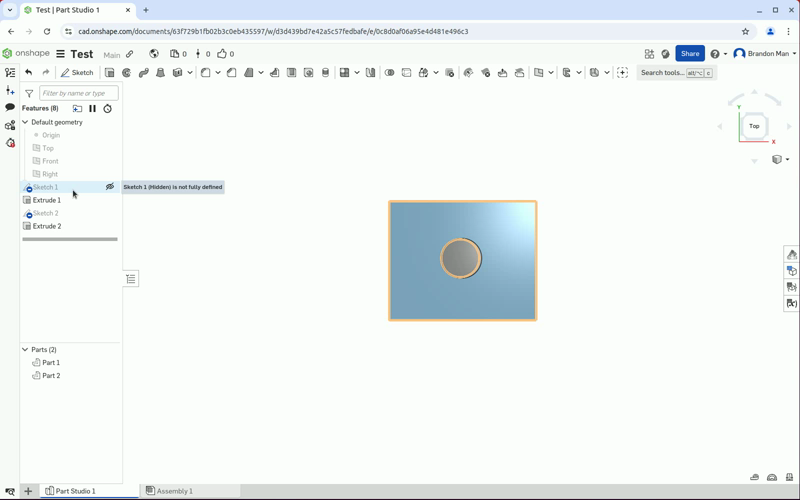
click(73, 189)
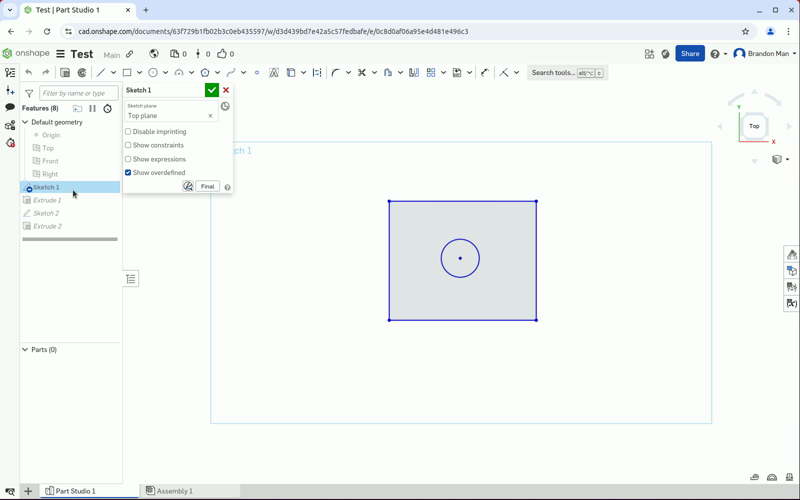
mouse_move(229, 92)
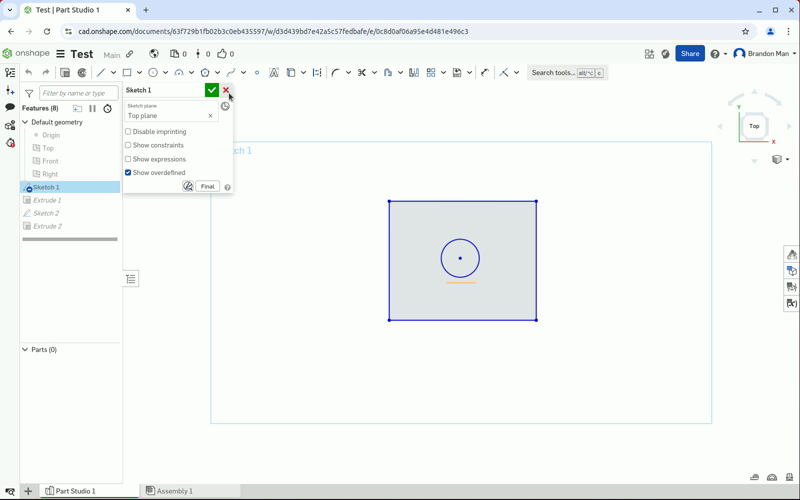
click(229, 92)
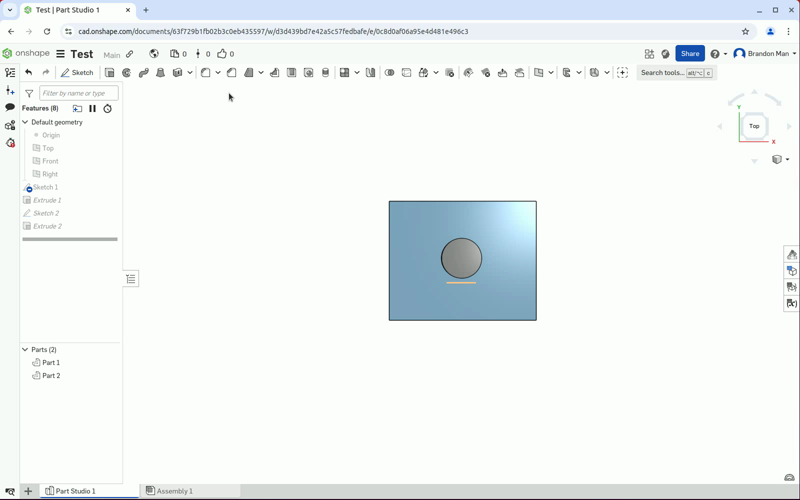
mouse_move(73, 352)
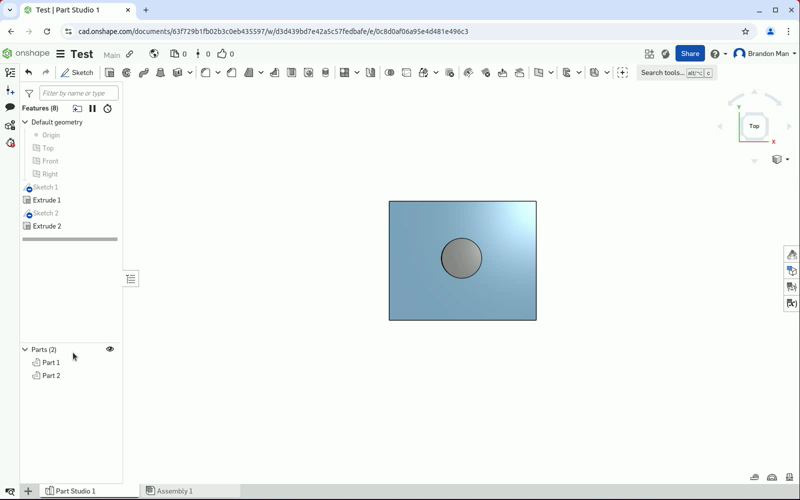
key(y)
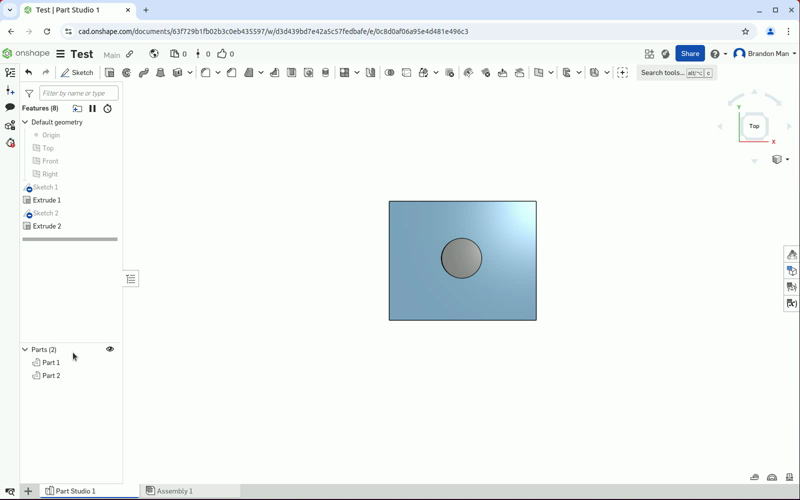
key(shift+p)
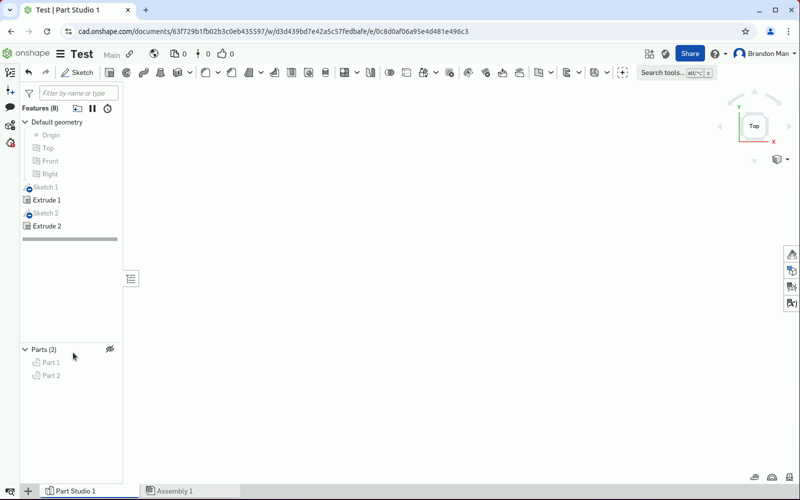
key(space)
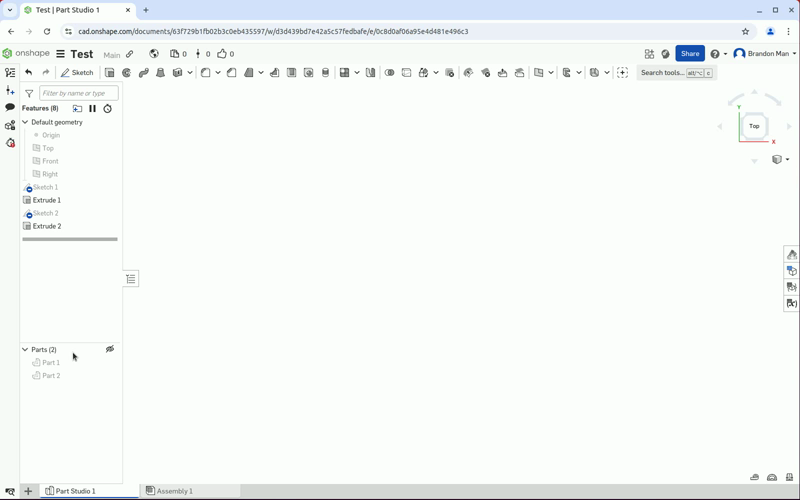
key_down(shift)
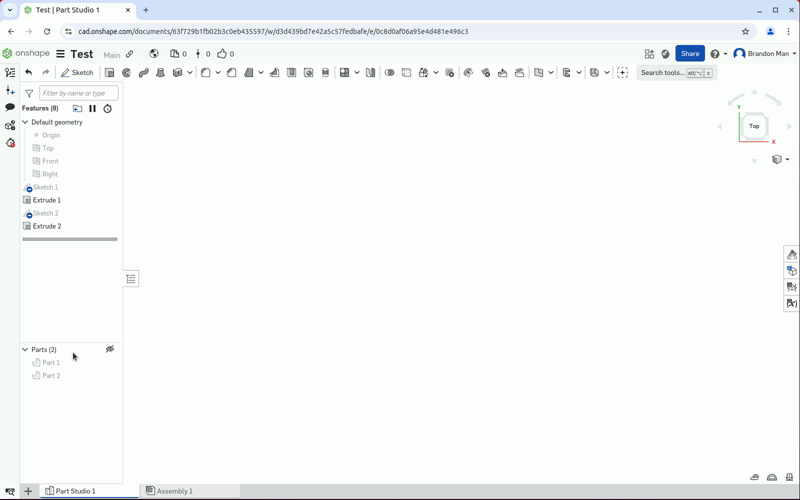
key(up)
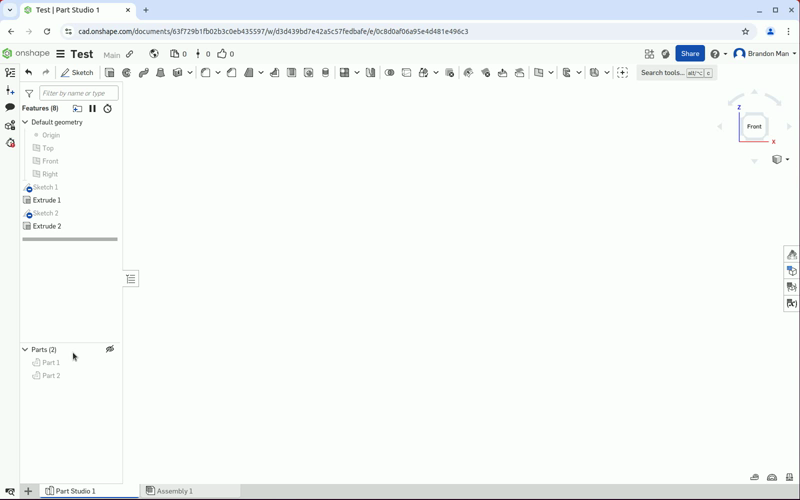
key_up(shift)
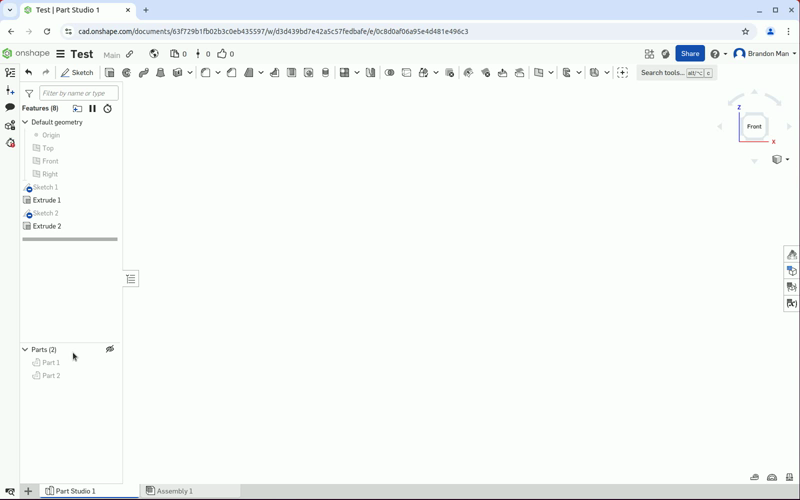
key(space)
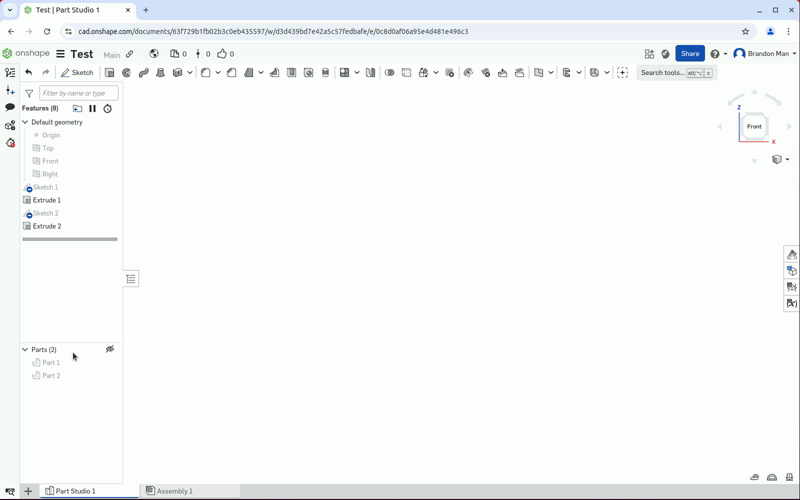
key_down(shift)
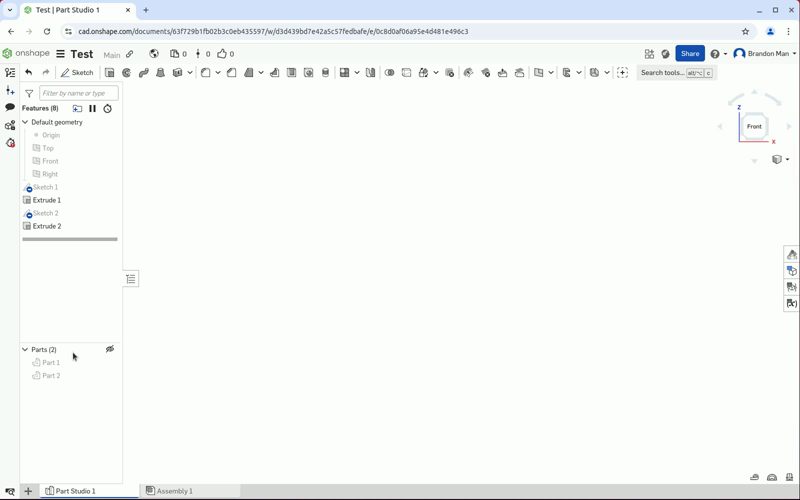
key(left)
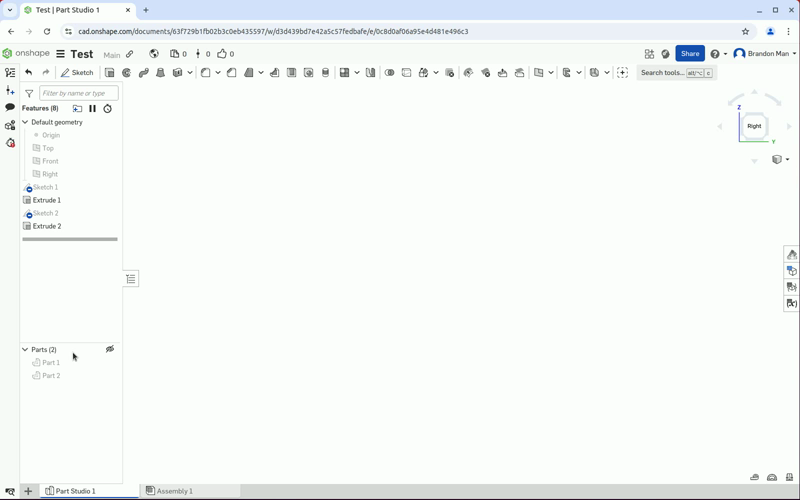
key_up(shift)
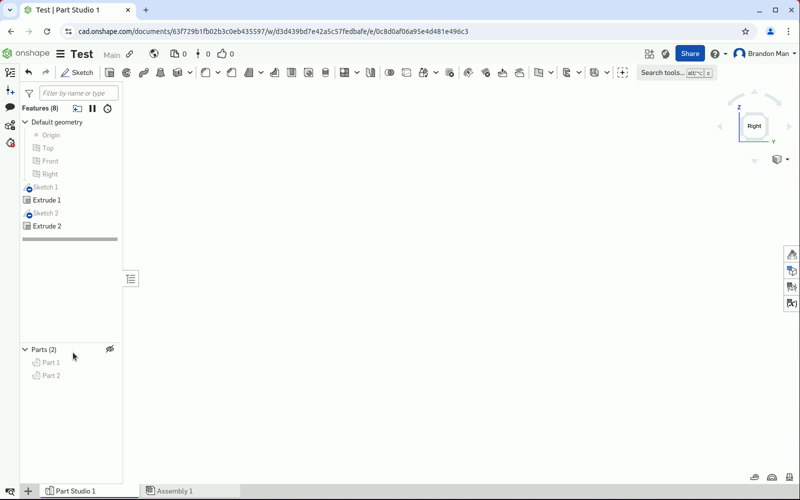
mouse_move(73, 352)
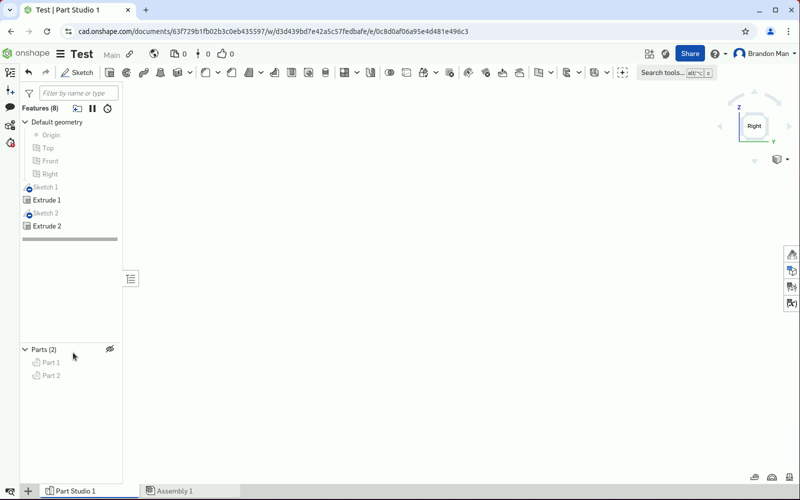
key(shift+y)
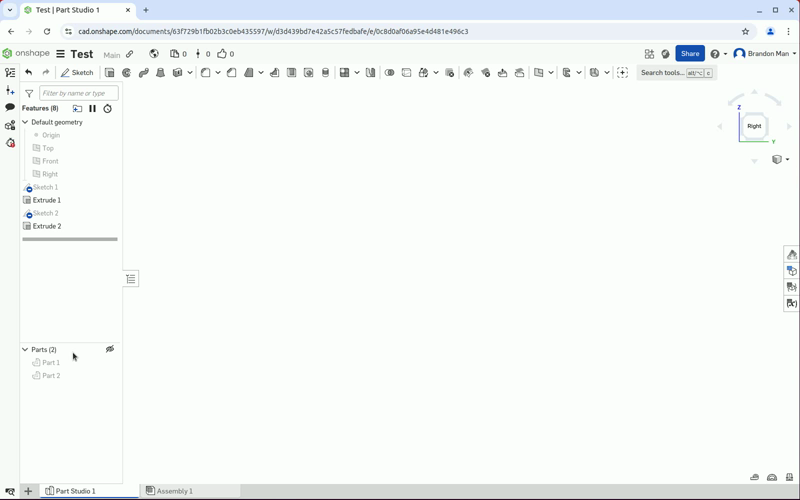
key(shift+s)
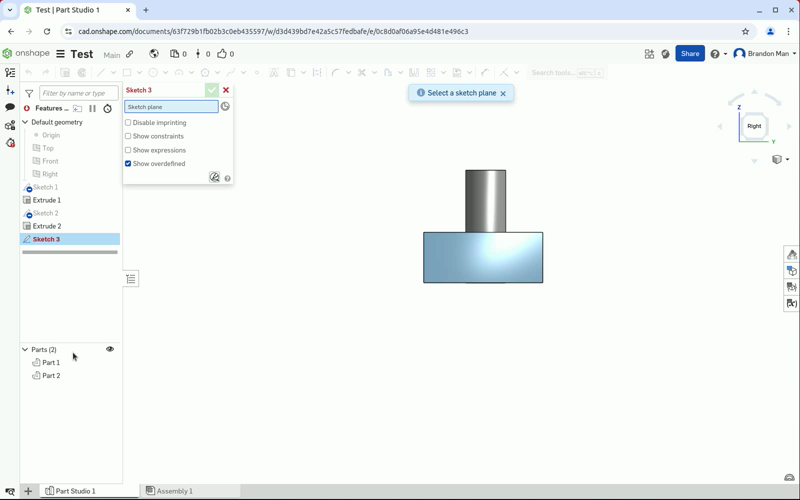
mouse_move(73, 176)
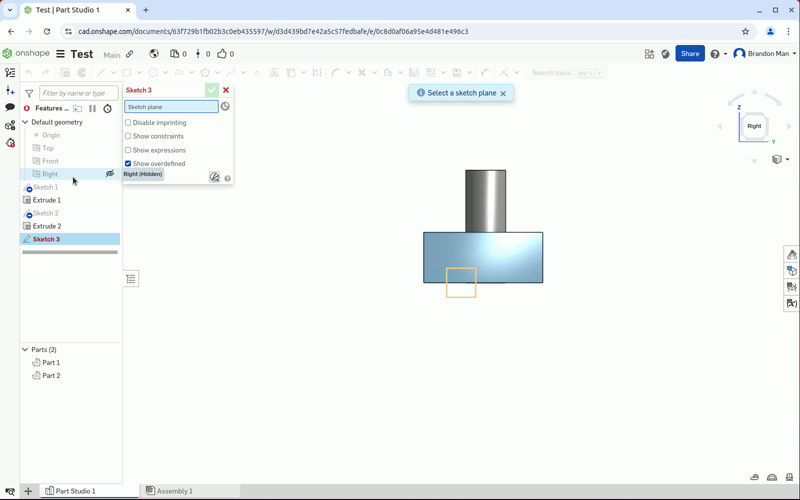
click(73, 176)
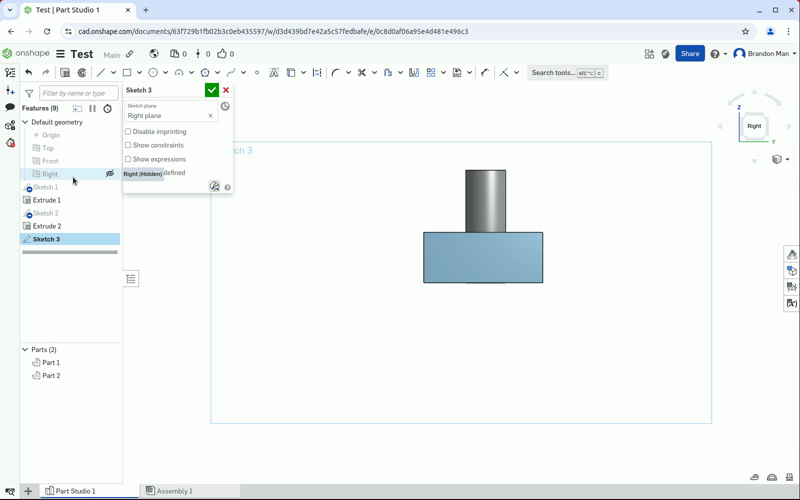
mouse_move(73, 352)
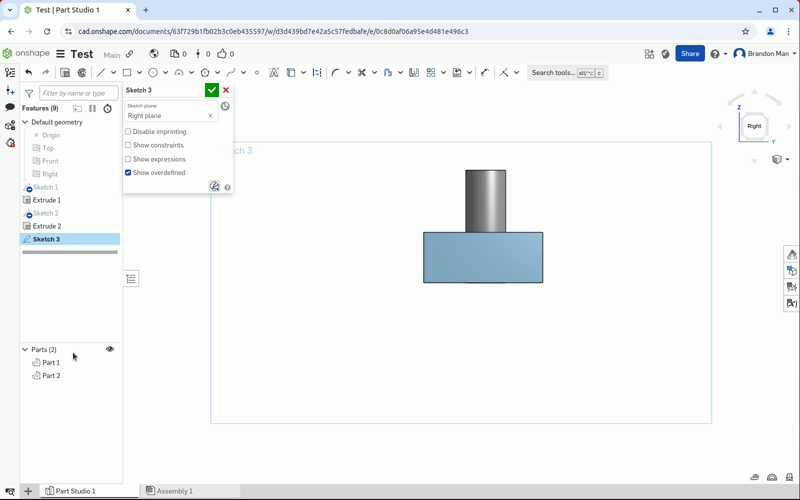
key(y)
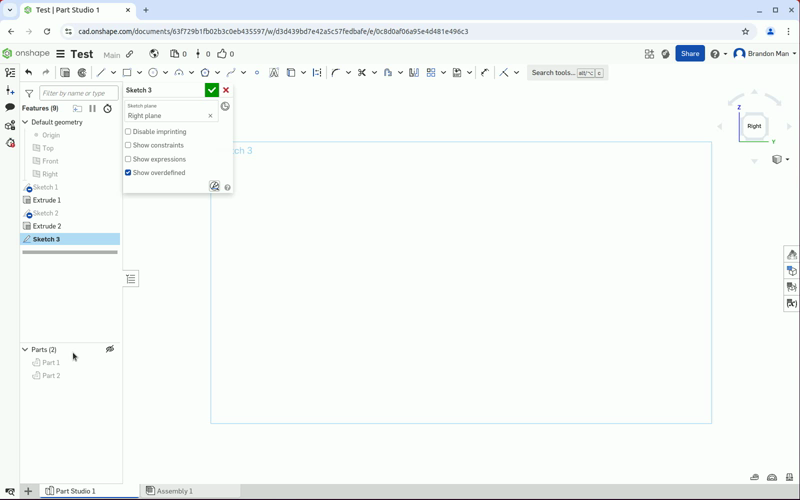
key(l)
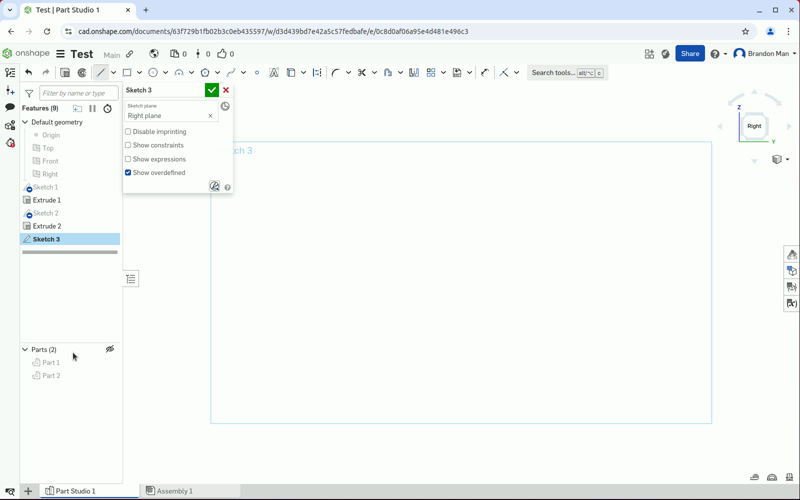
key_down(shift)
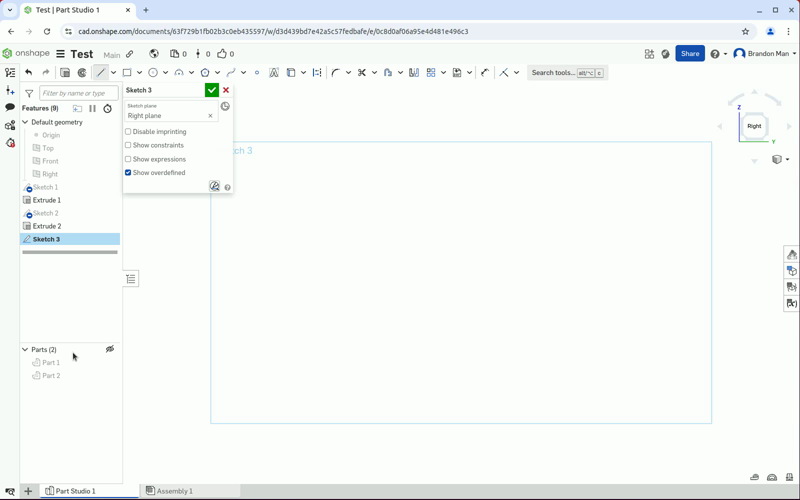
mouse_move(449, 150)
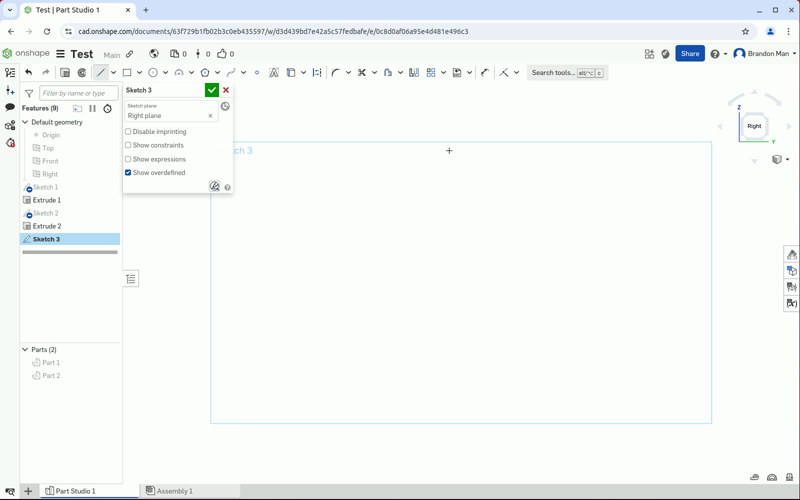
click(449, 150)
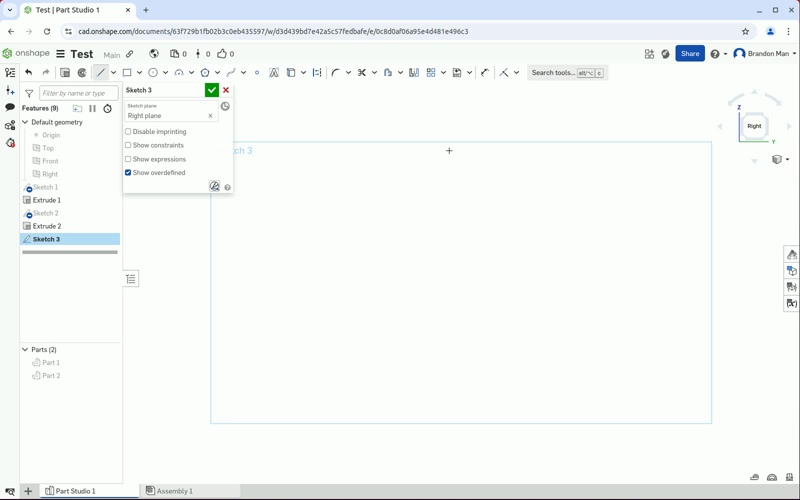
key_up(shift)
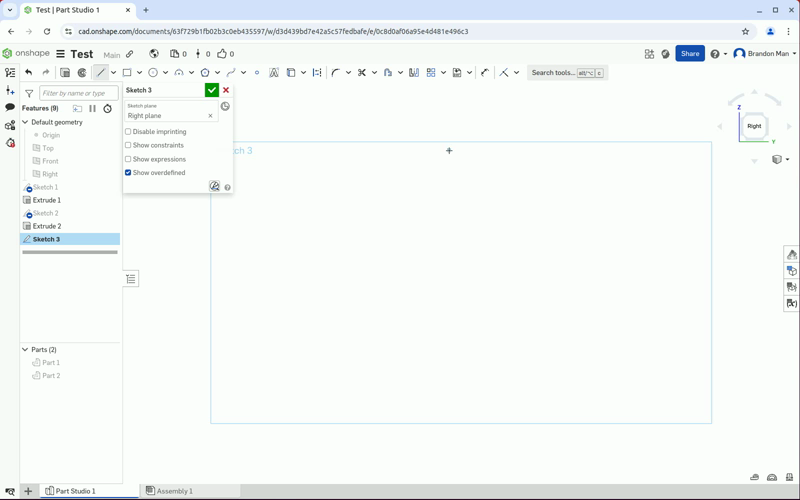
key_down(shift)
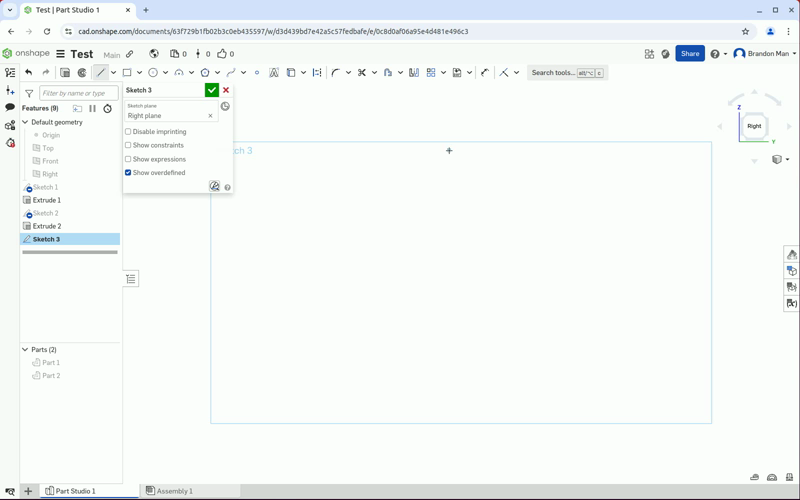
mouse_move(451, 211)
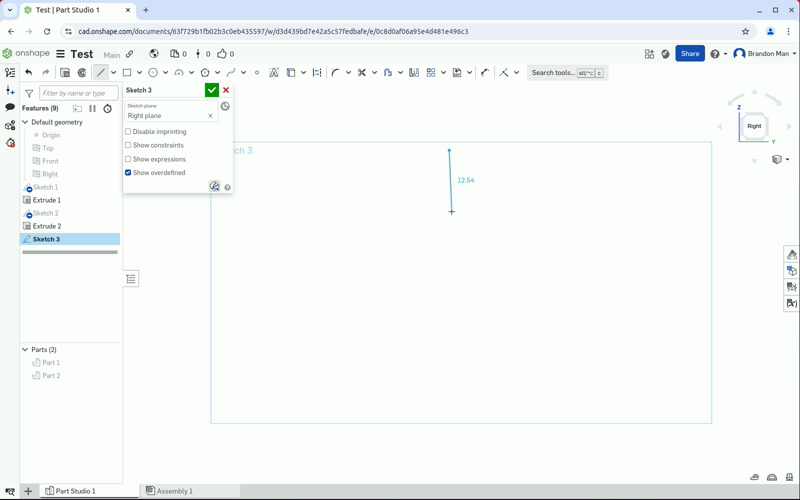
click(451, 211)
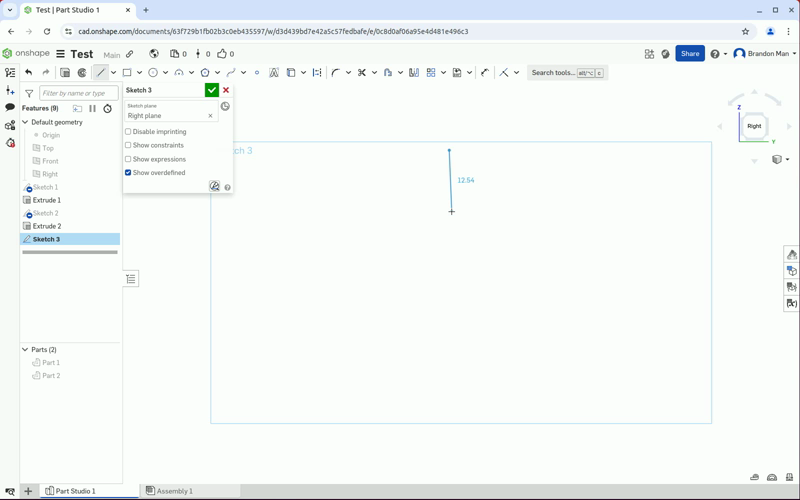
key_up(shift)
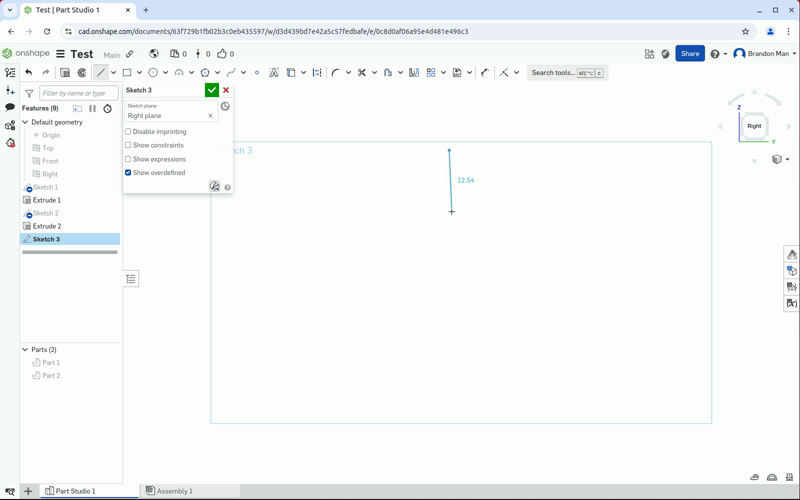
key_down(shift)
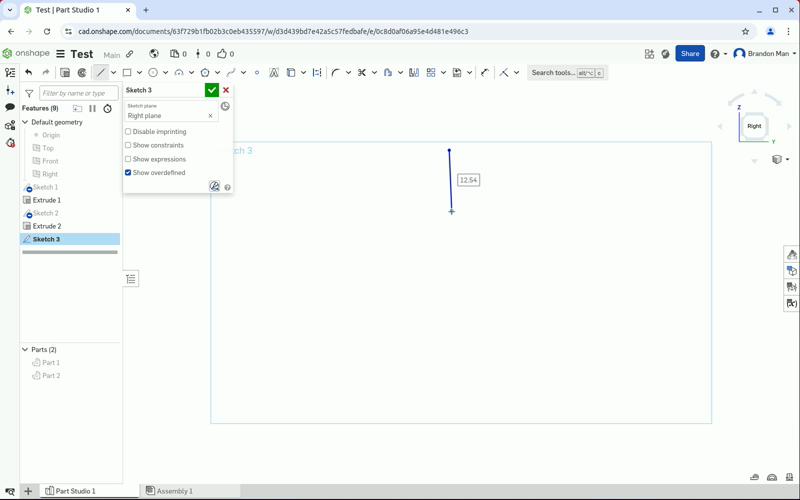
mouse_move(530, 150)
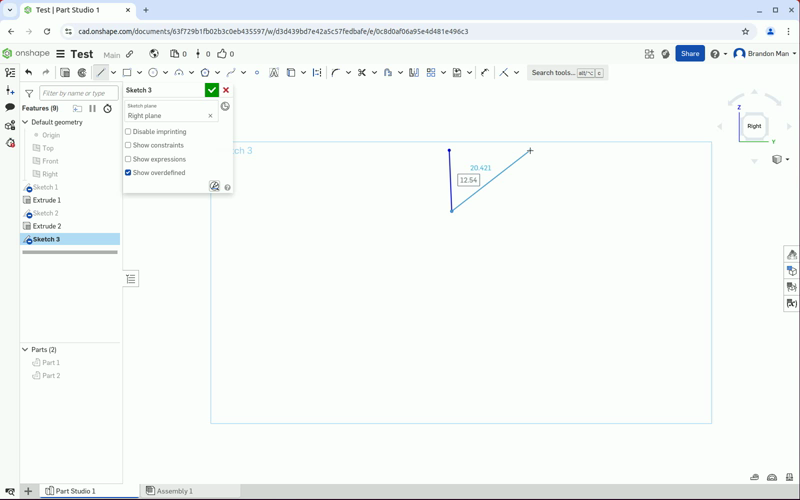
click(530, 150)
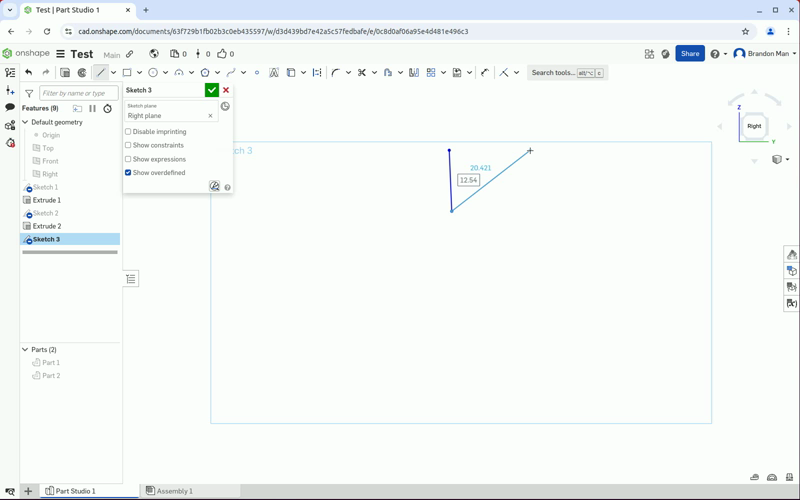
key_up(shift)
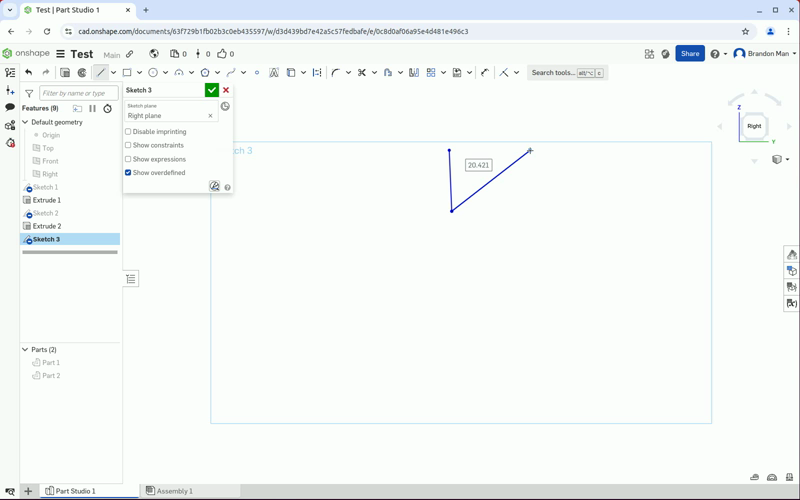
key_down(shift)
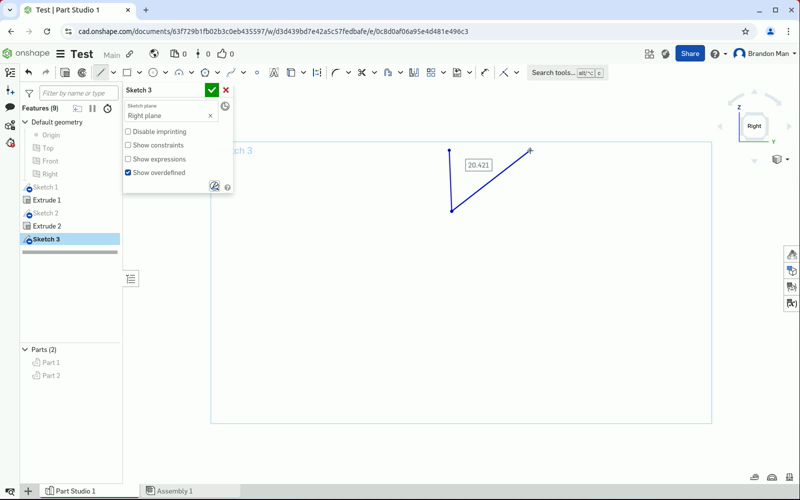
mouse_move(449, 150)
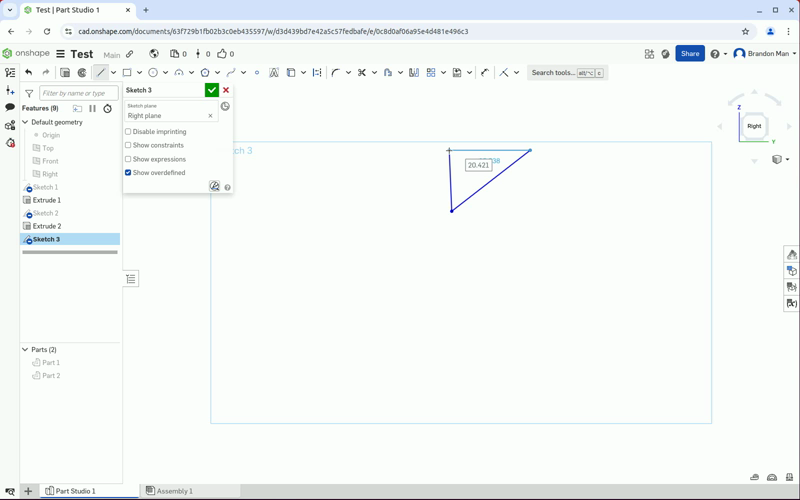
key_up(shift)
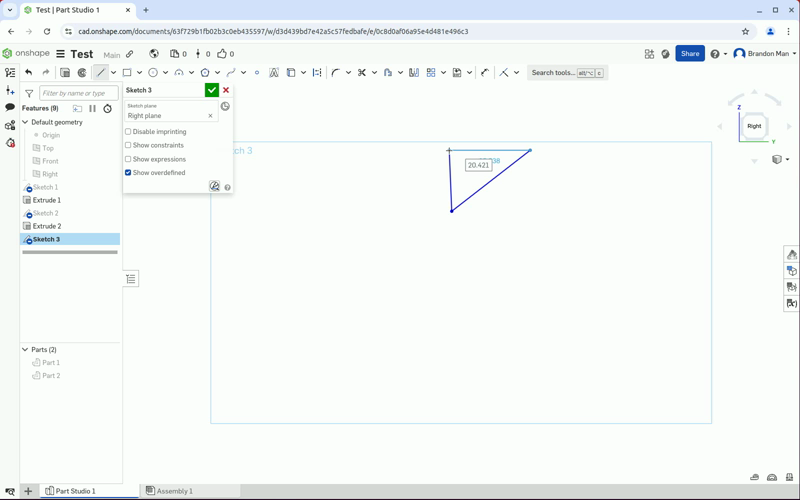
click(449, 150)
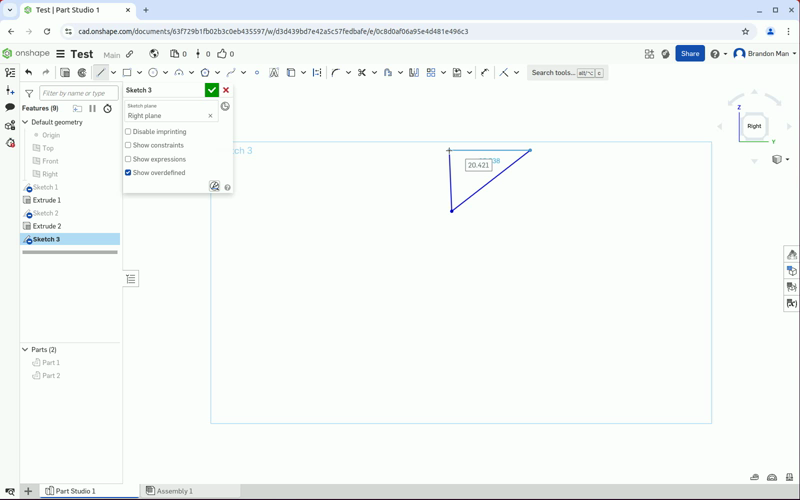
key(esc)
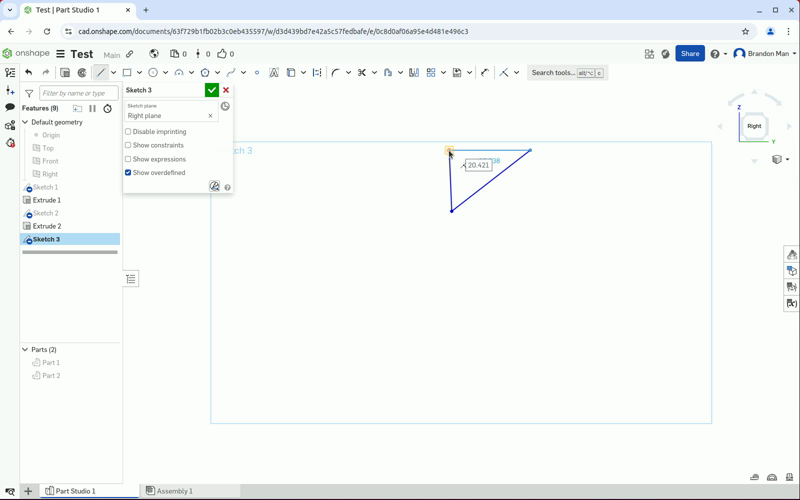
mouse_move(508, 158)
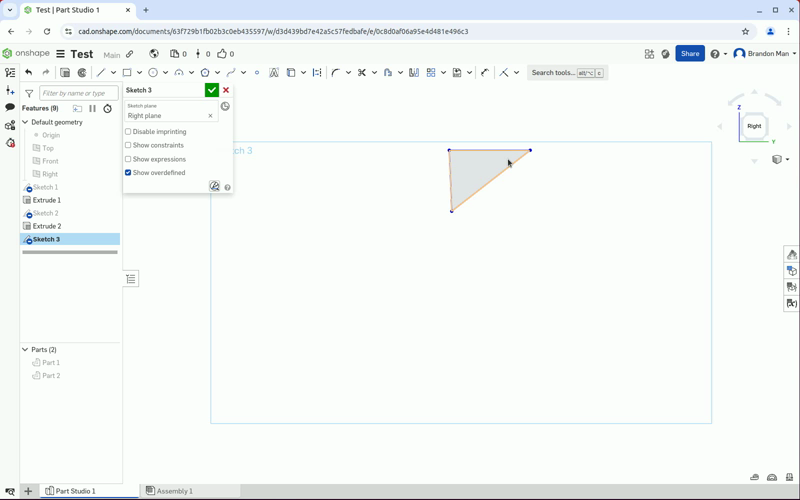
click(508, 158)
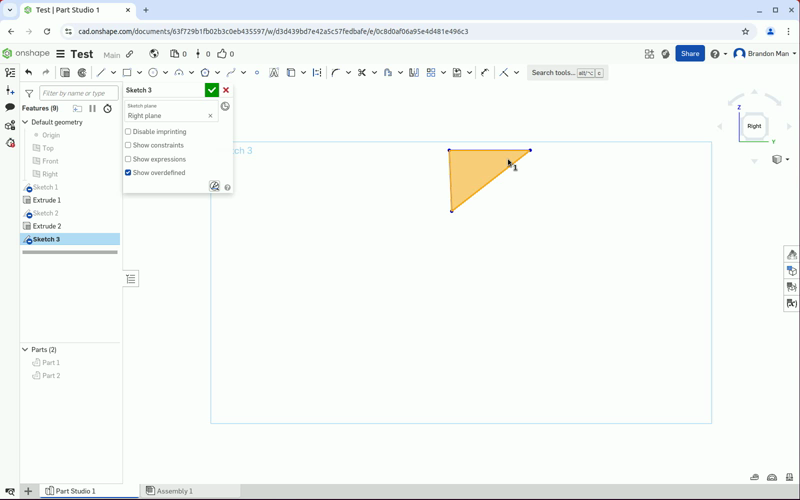
mouse_move(73, 352)
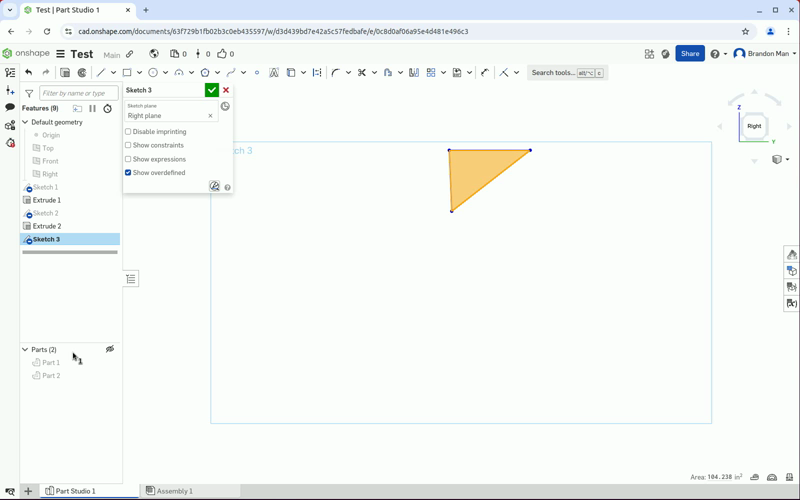
key(shift+y)
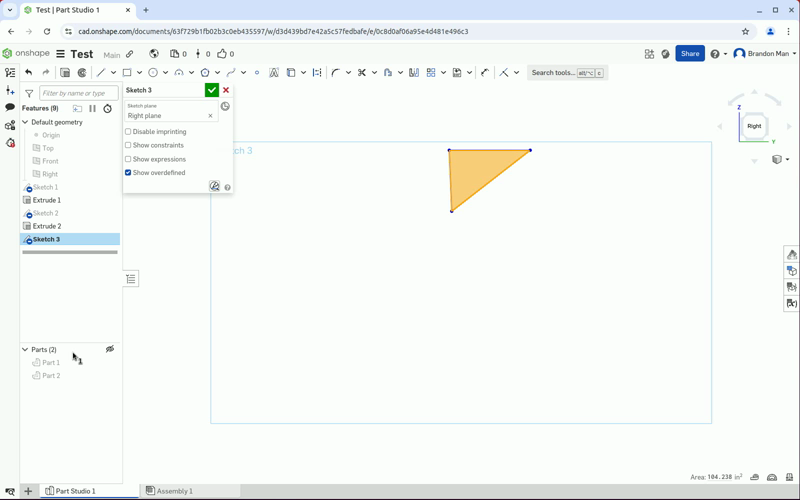
key(shift+e)
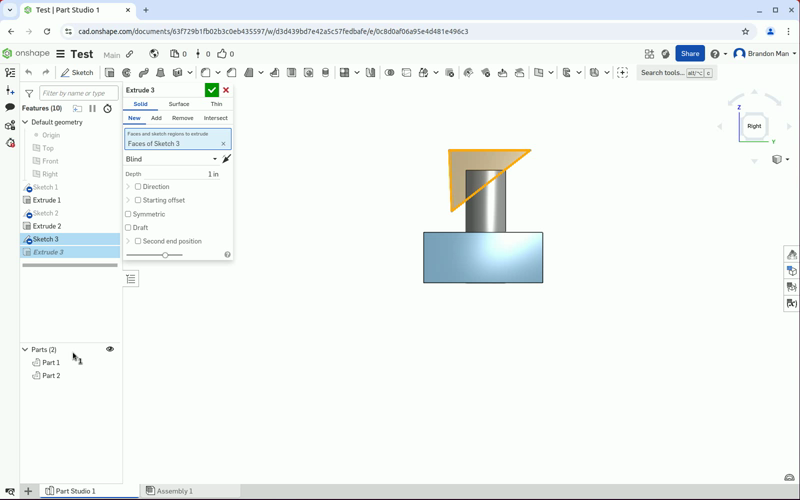
mouse_move(143, 106)
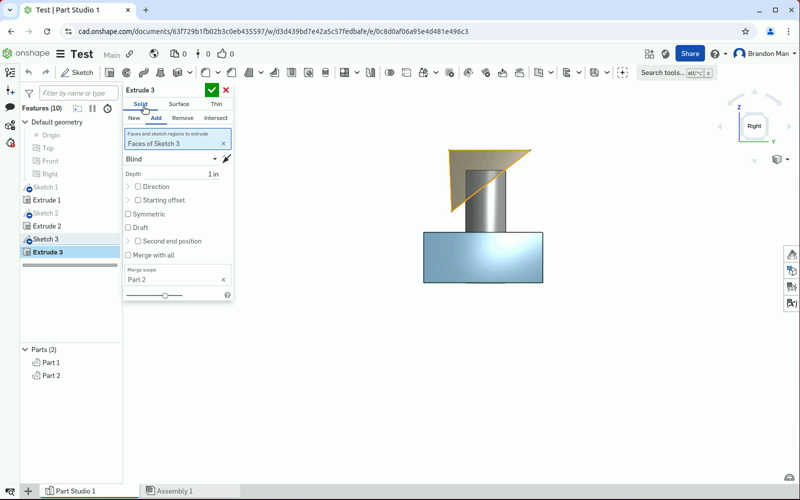
click(143, 106)
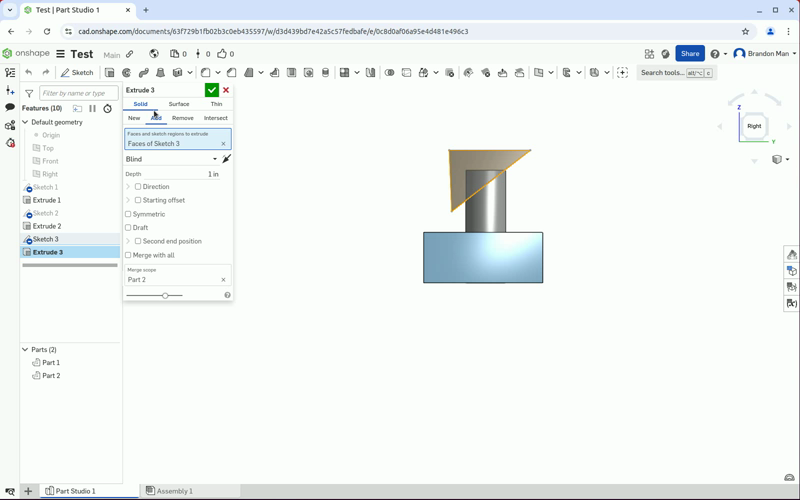
mouse_move(186, 120)
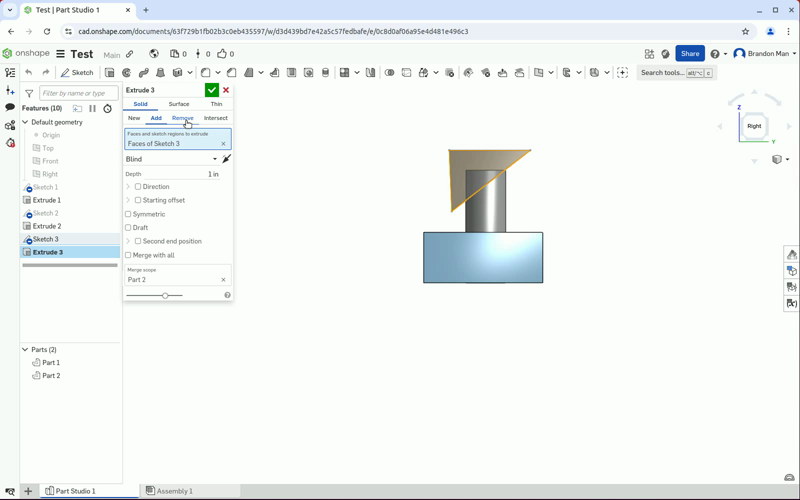
click(186, 120)
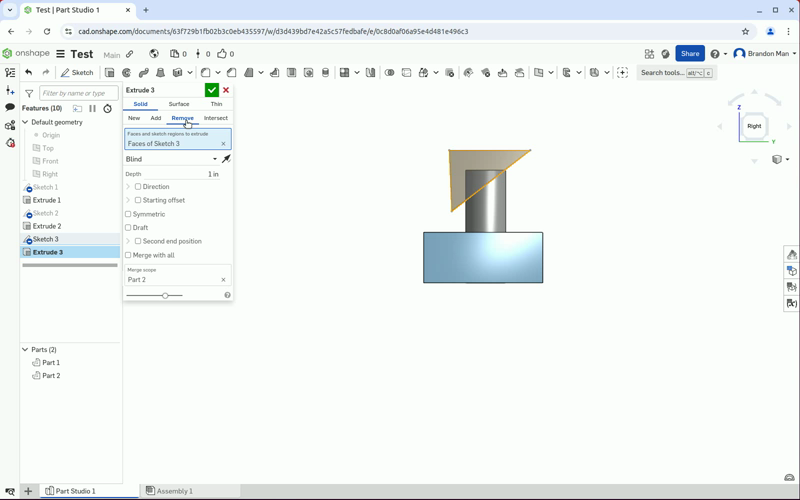
key(tab, 4)
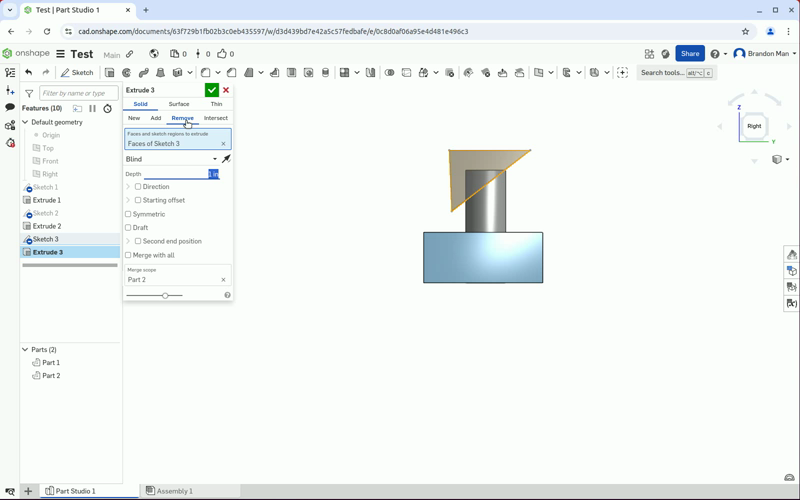
text(19.256)
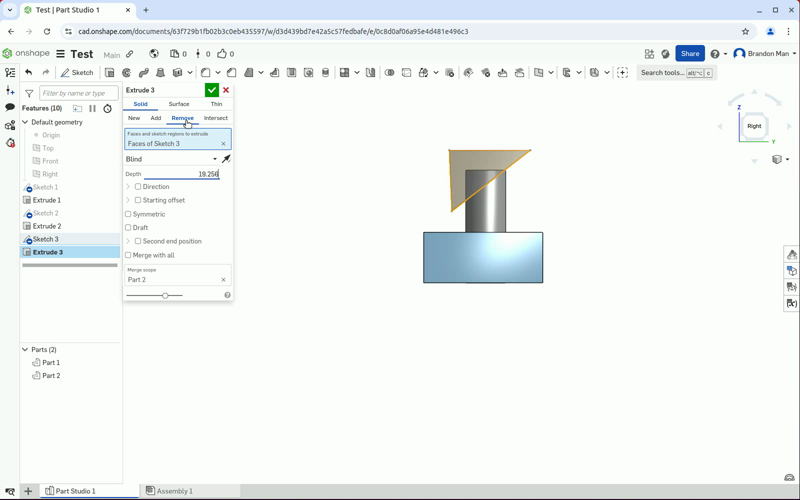
key(tab, 3)
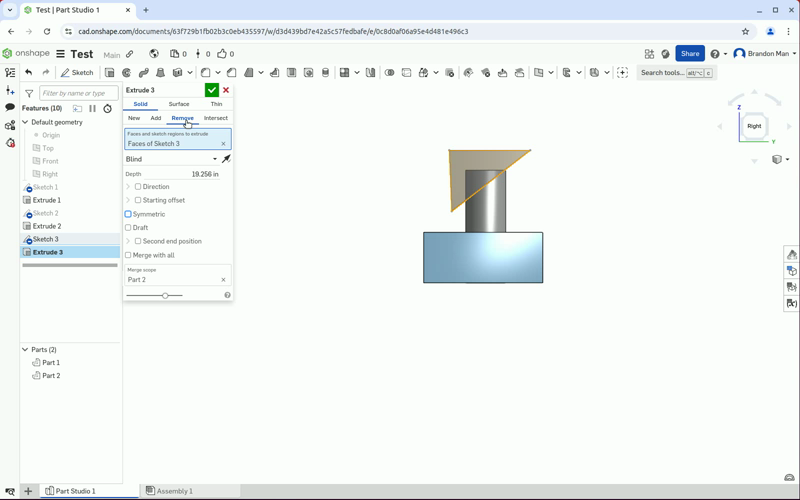
key(space)
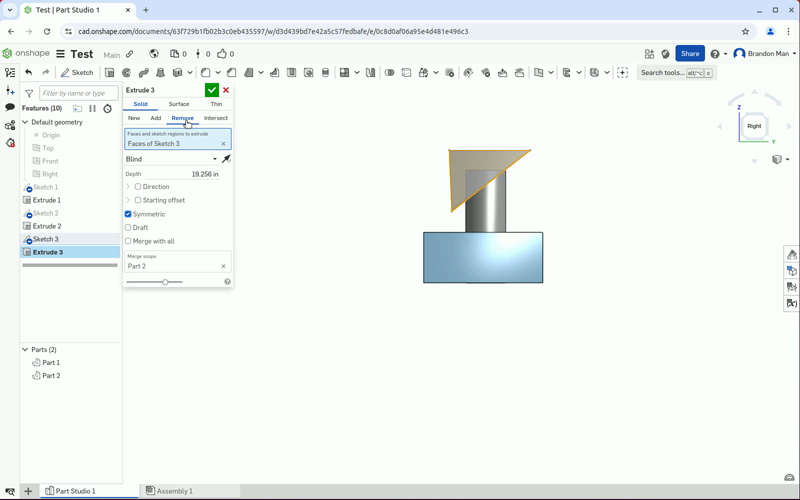
key(tab, 2)
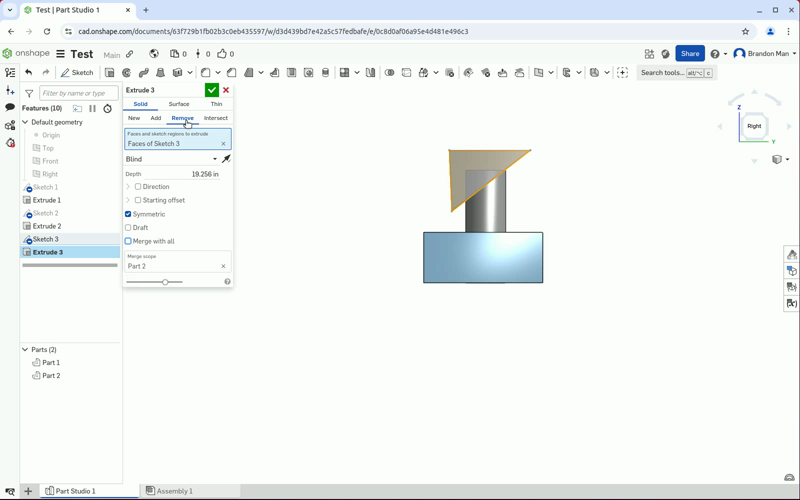
key(space)
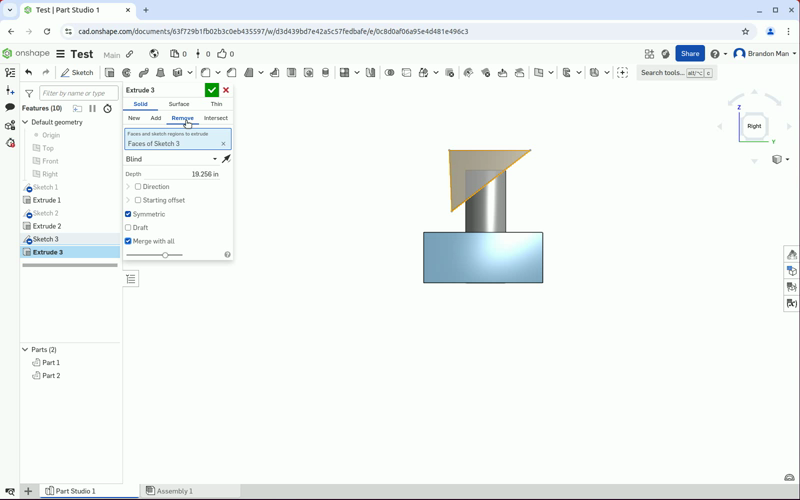
key(enter)
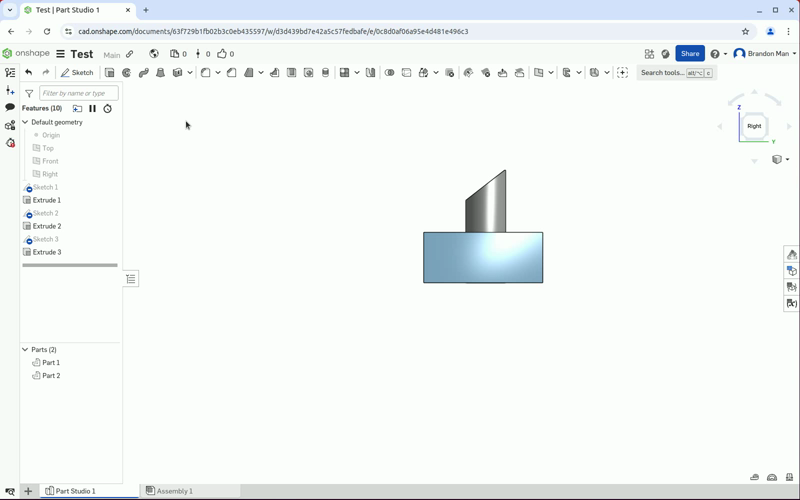
key(shift+h)
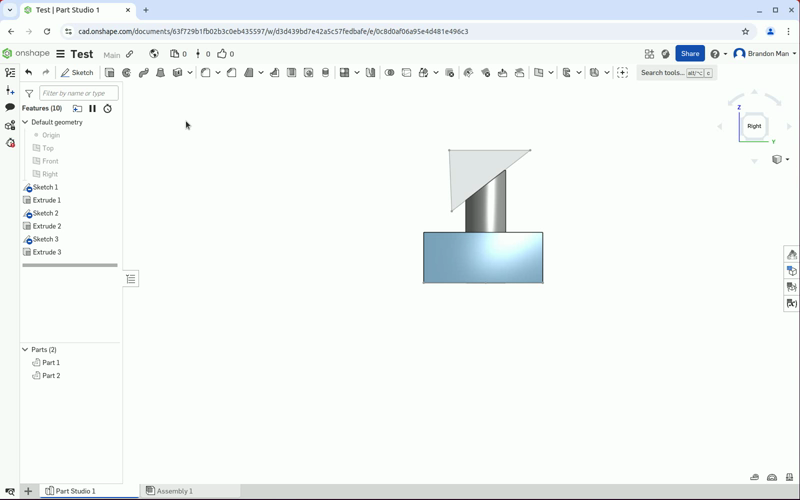
key(shift+h)
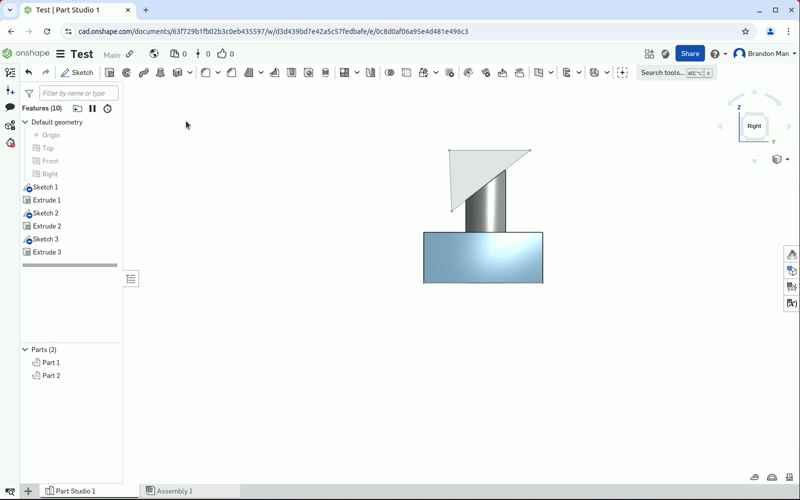
key(shift+7)
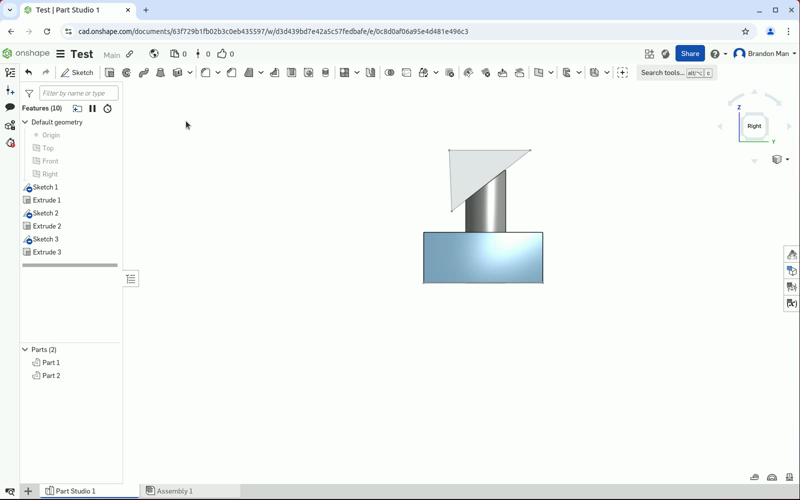
key(right, 2)
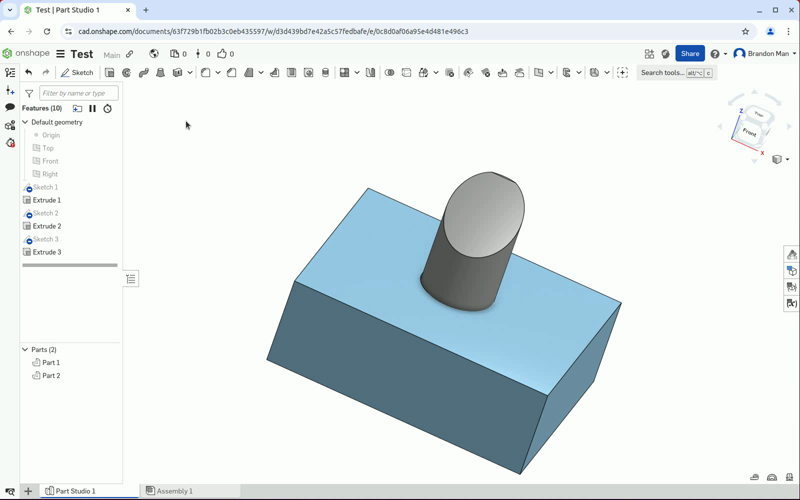
key(down, 2)
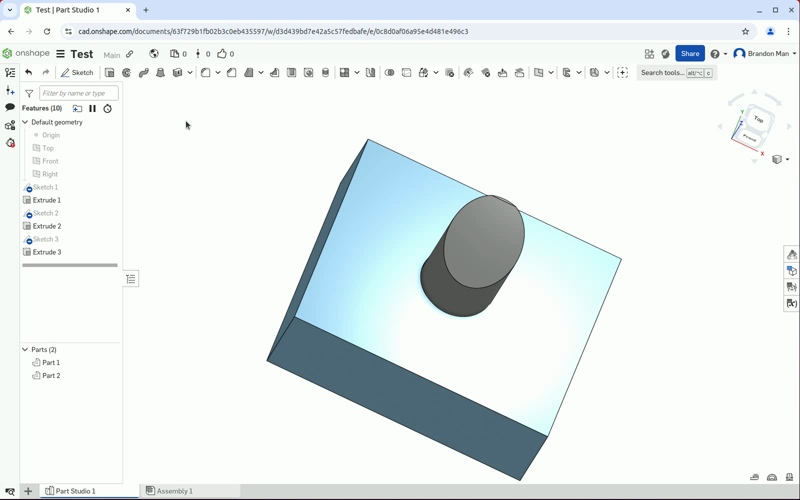
key(up, 2)
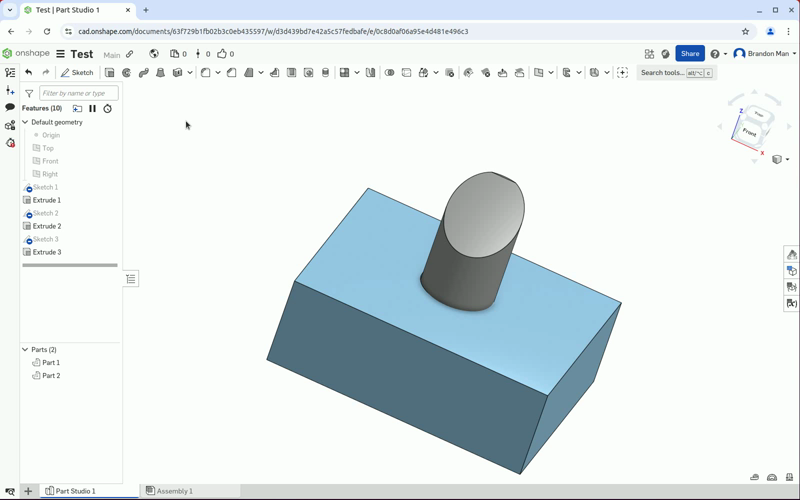
key(left, 2)
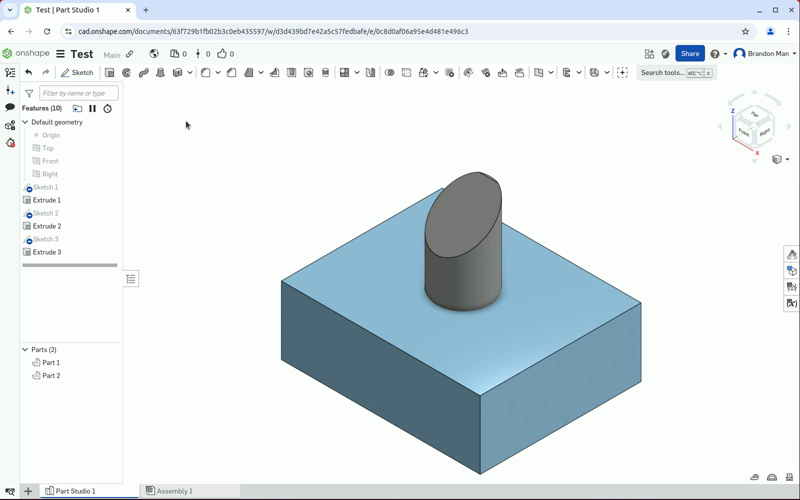
mouse_move(73, 189)
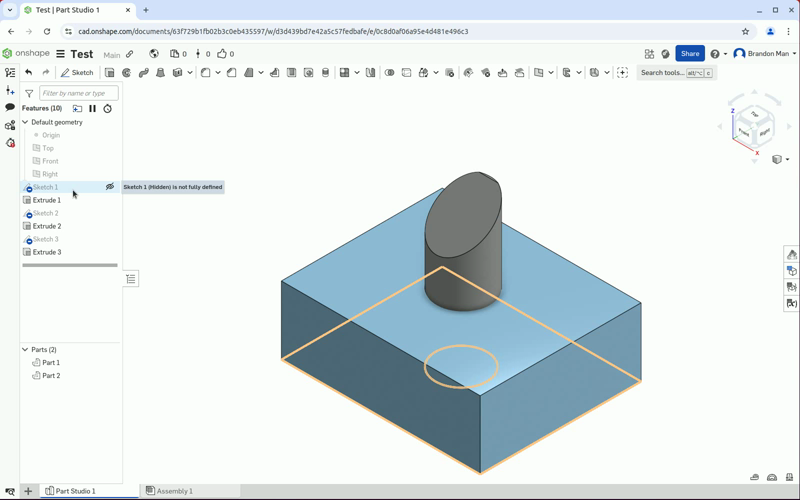
click(73, 189)